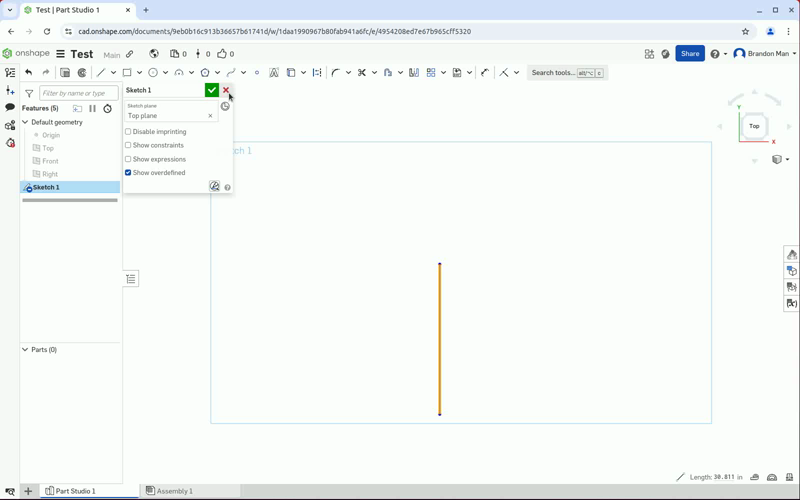
key(shift+h)
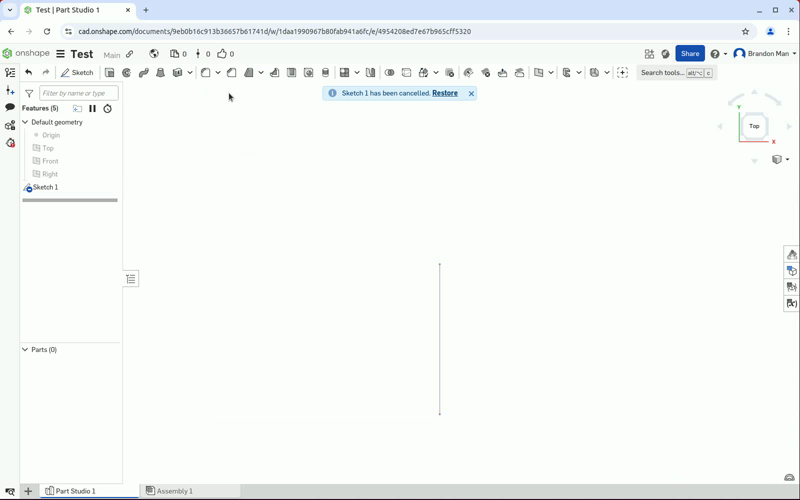
key(shift+s)
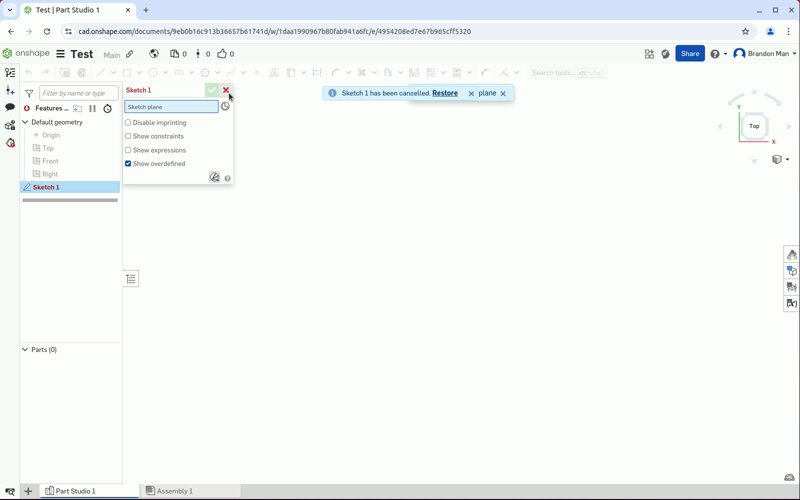
mouse_move(73, 150)
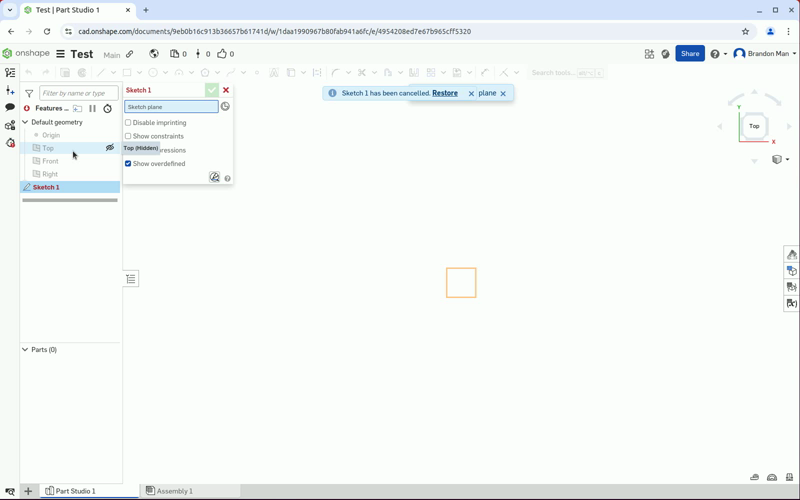
click(73, 150)
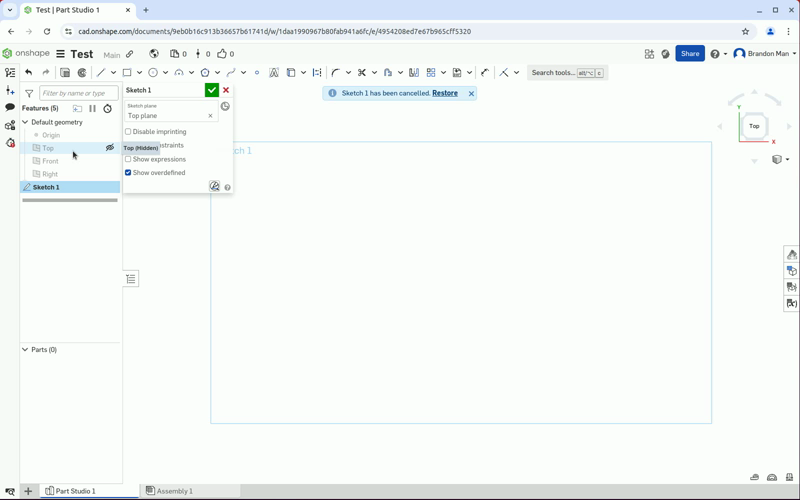
mouse_move(73, 352)
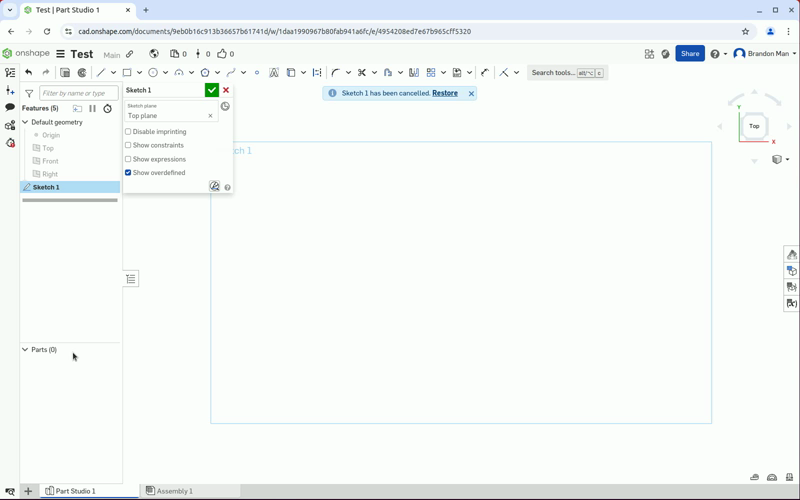
key(y)
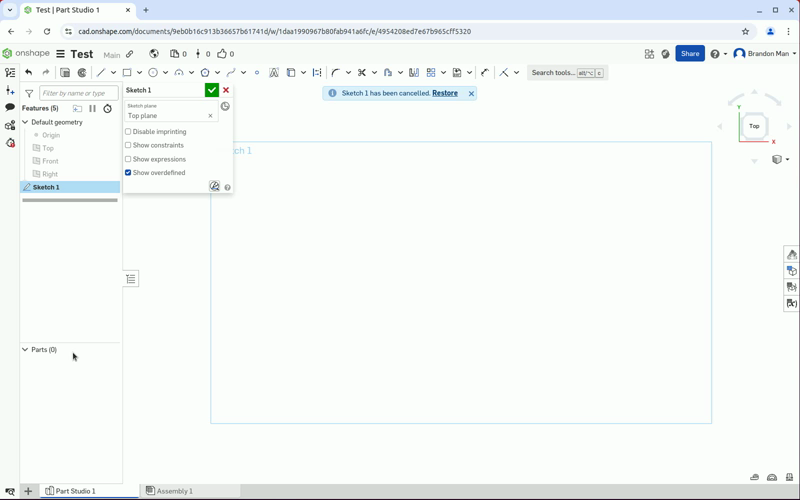
key(l)
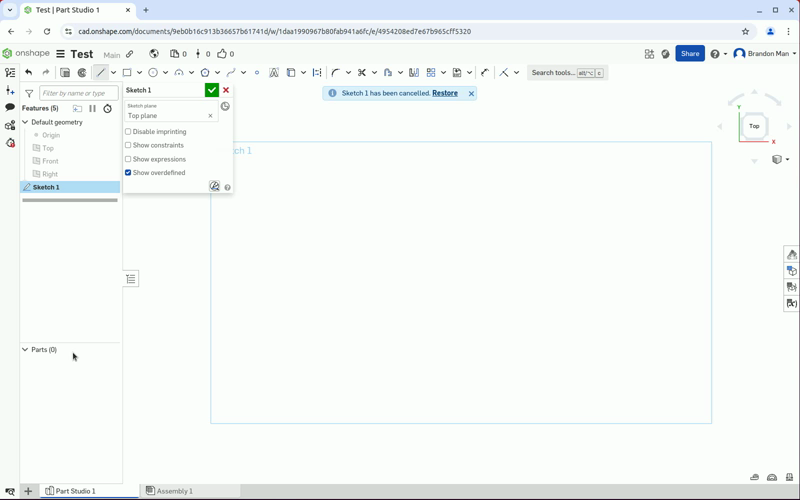
key_down(shift)
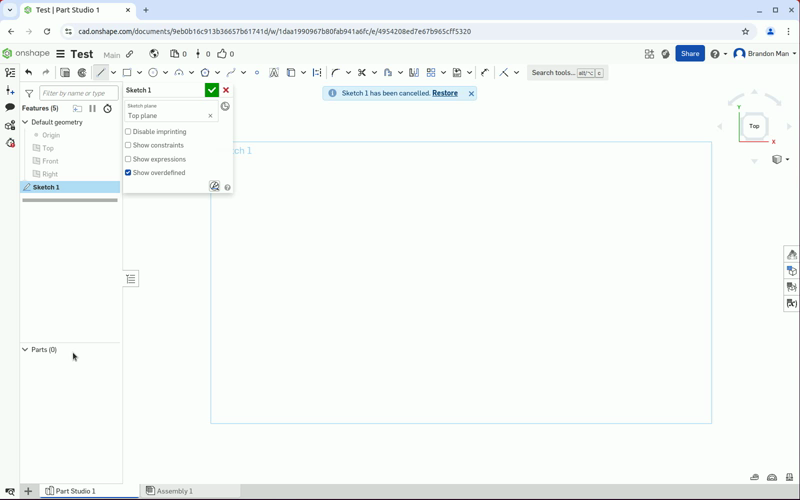
mouse_move(348, 313)
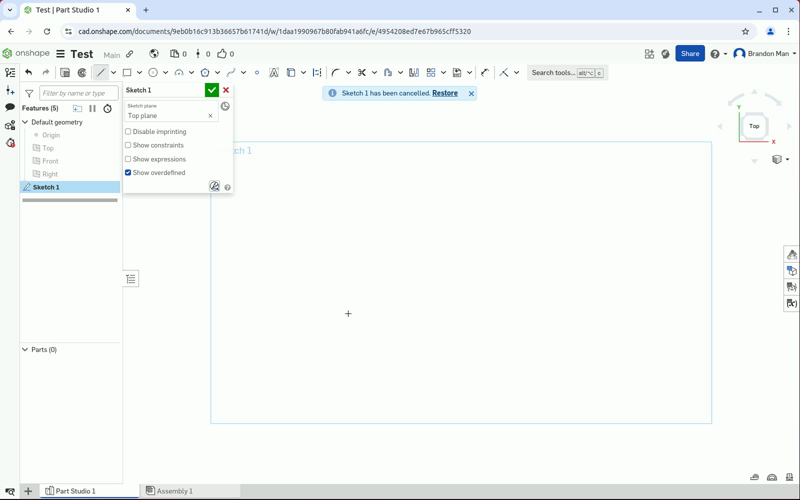
click(348, 313)
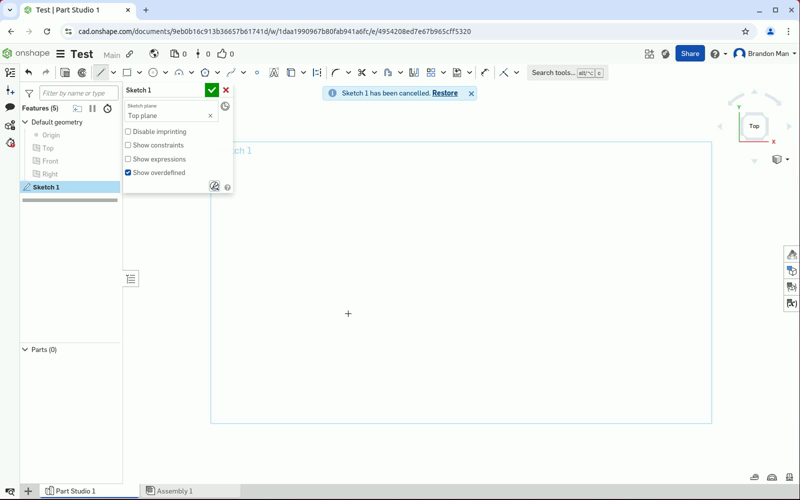
key_up(shift)
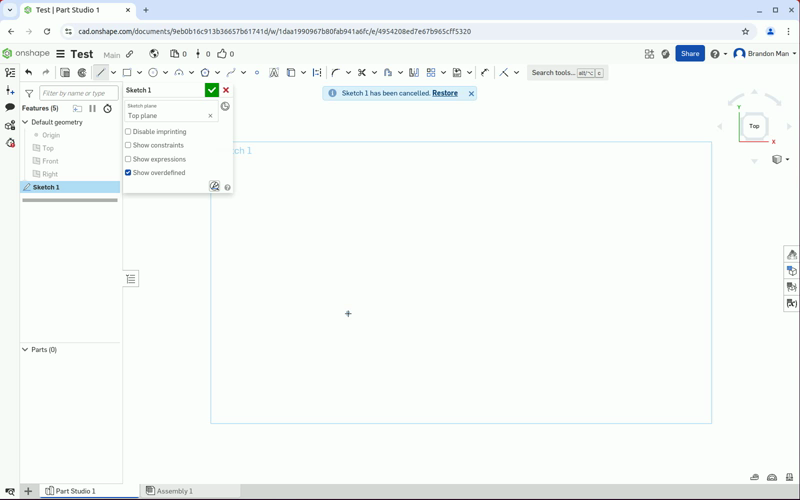
key_down(shift)
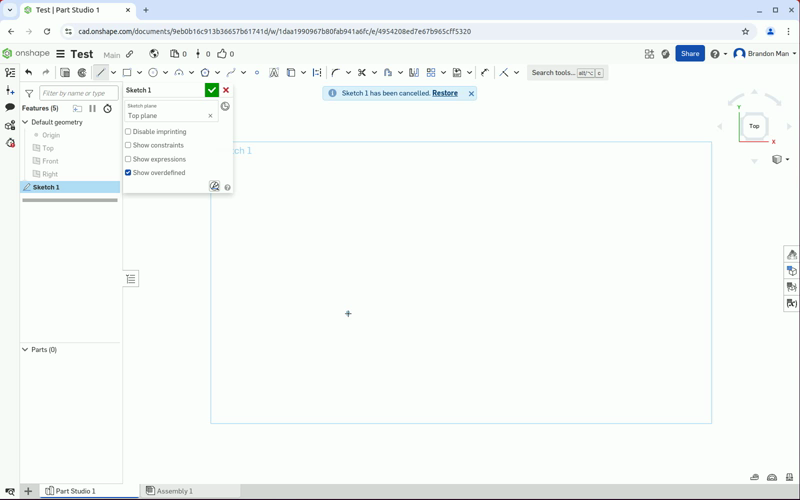
mouse_move(572, 313)
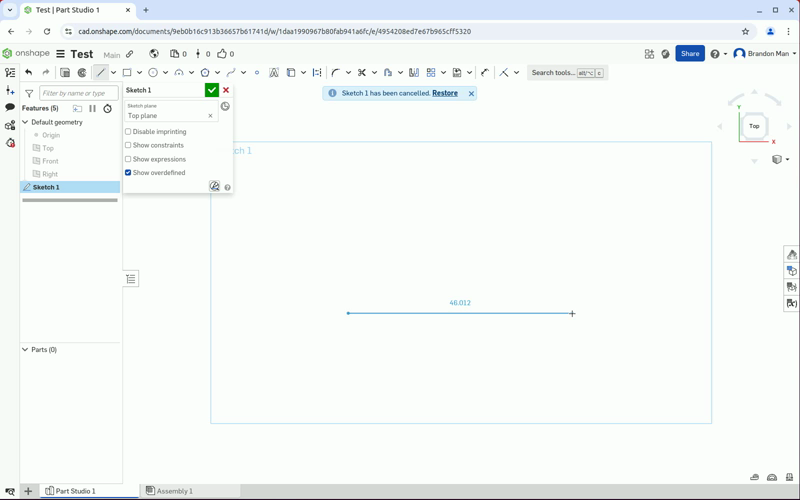
click(572, 313)
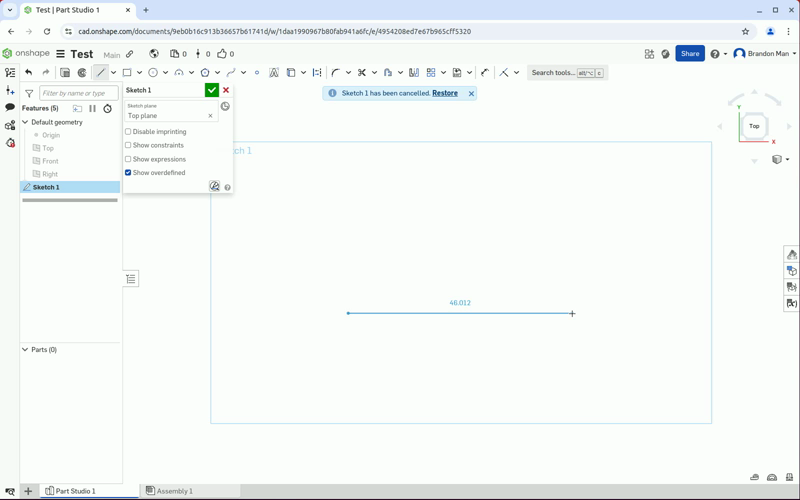
key_up(shift)
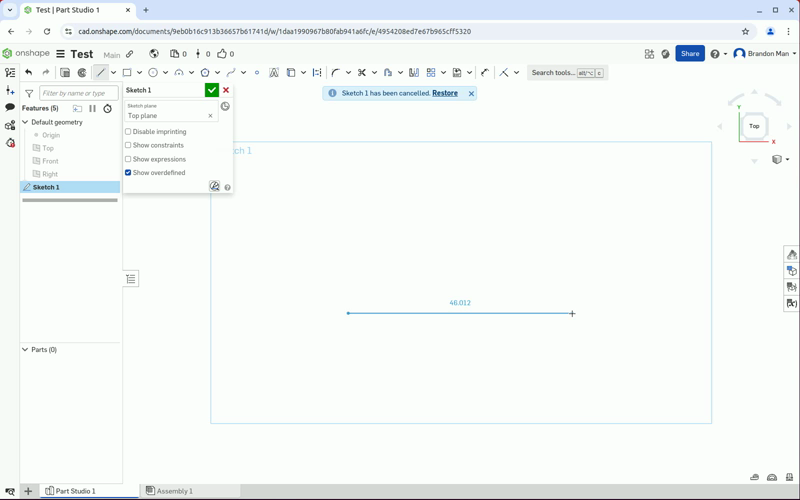
key_down(shift)
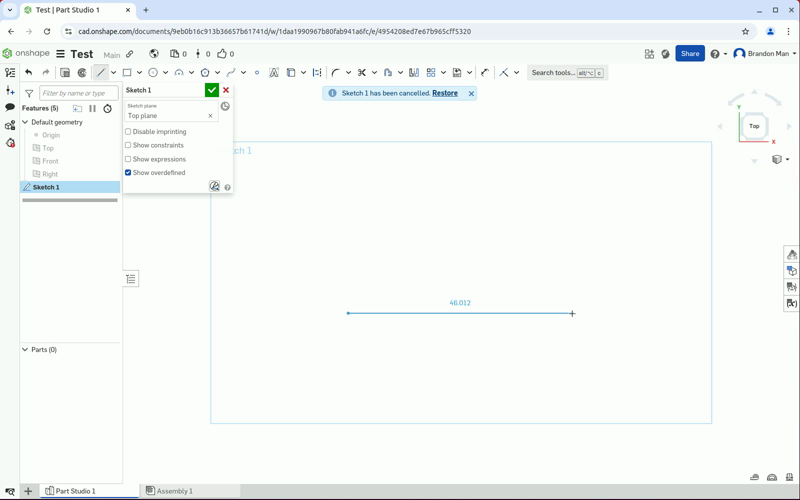
mouse_move(572, 252)
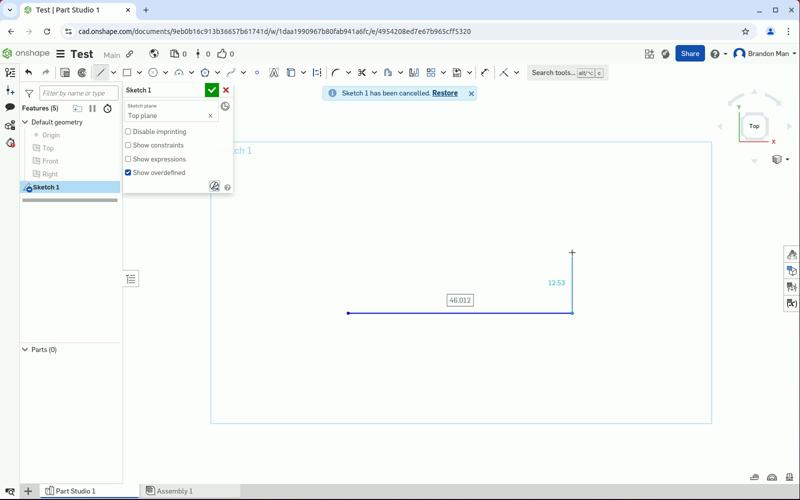
click(572, 252)
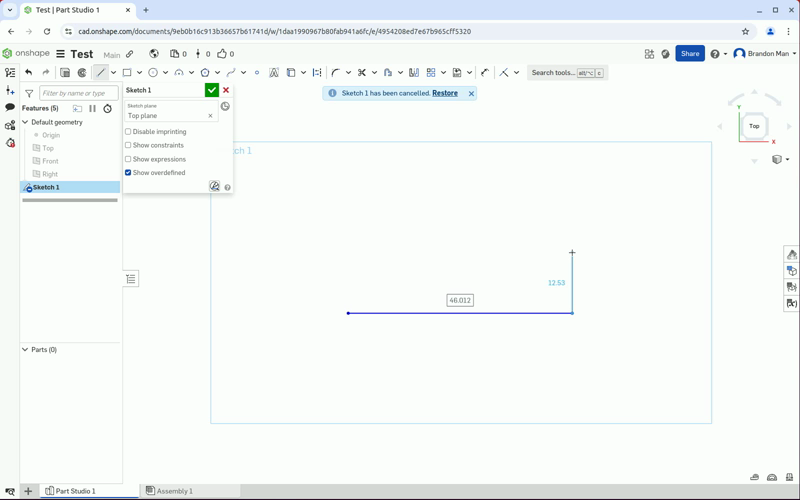
key_up(shift)
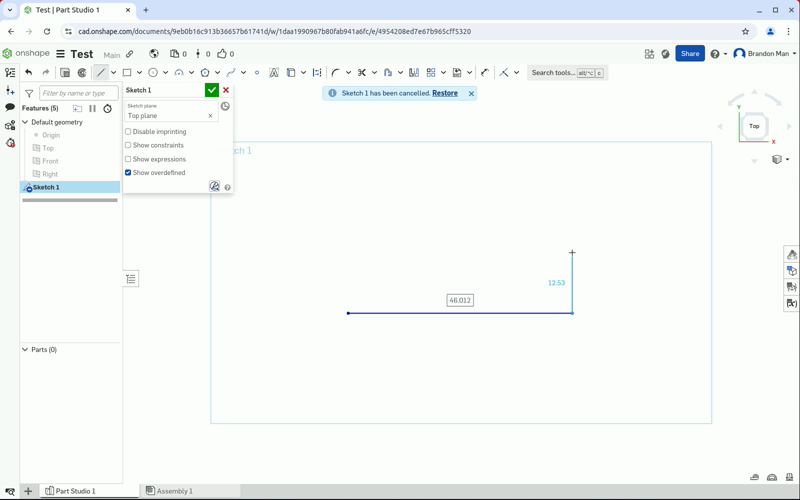
key_down(shift)
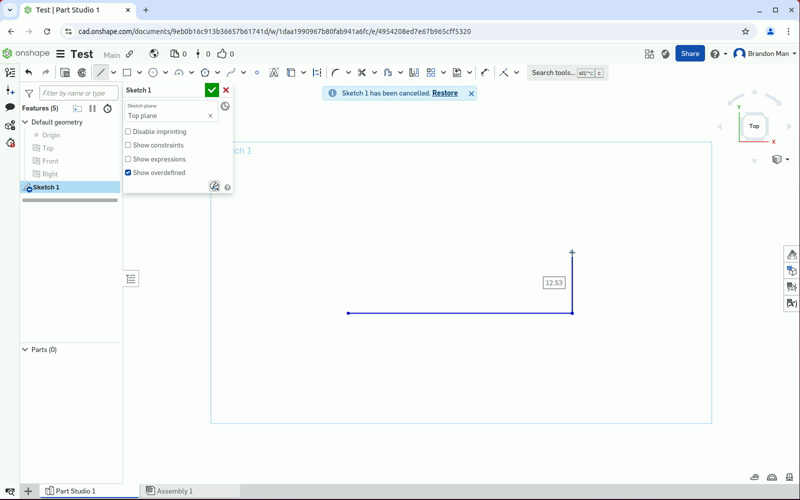
mouse_move(348, 252)
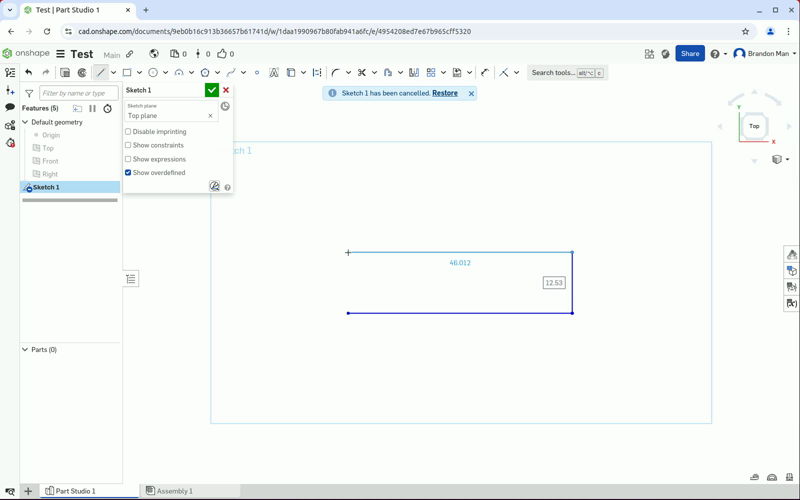
click(348, 252)
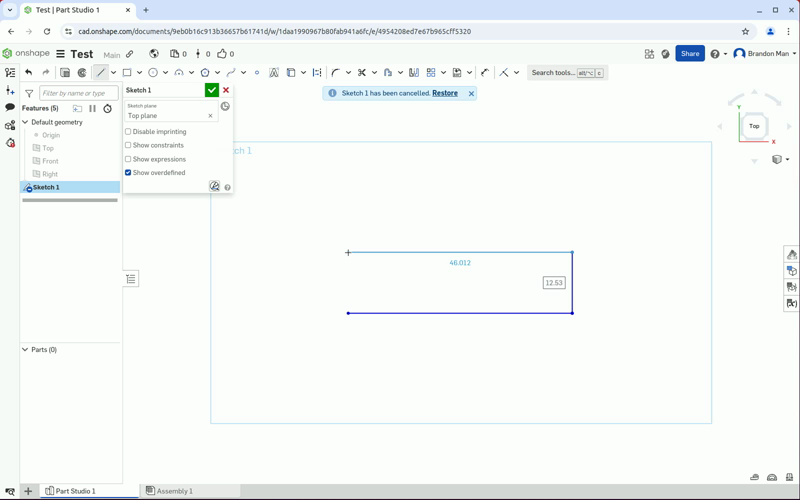
key_up(shift)
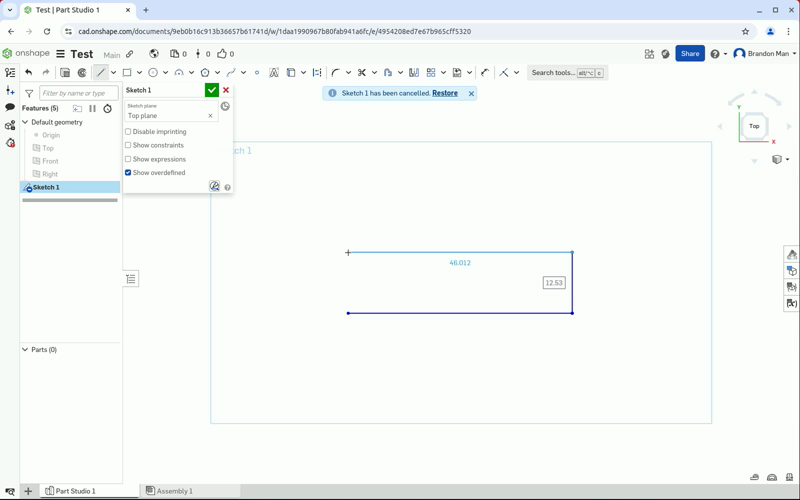
key_down(shift)
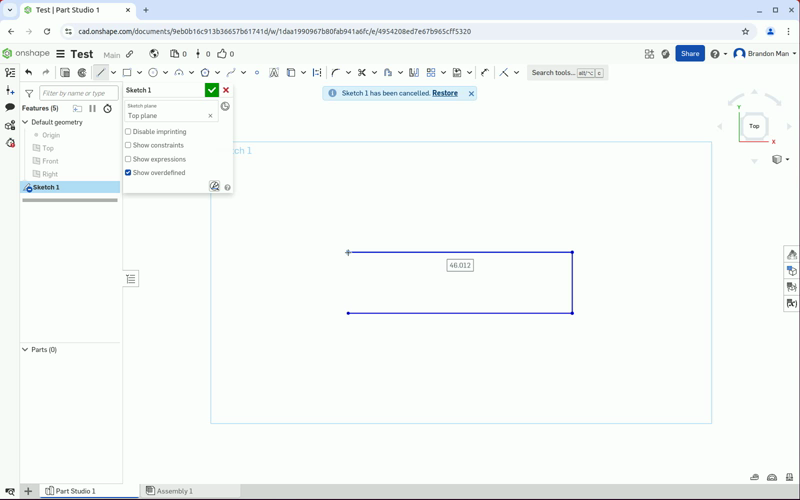
mouse_move(348, 313)
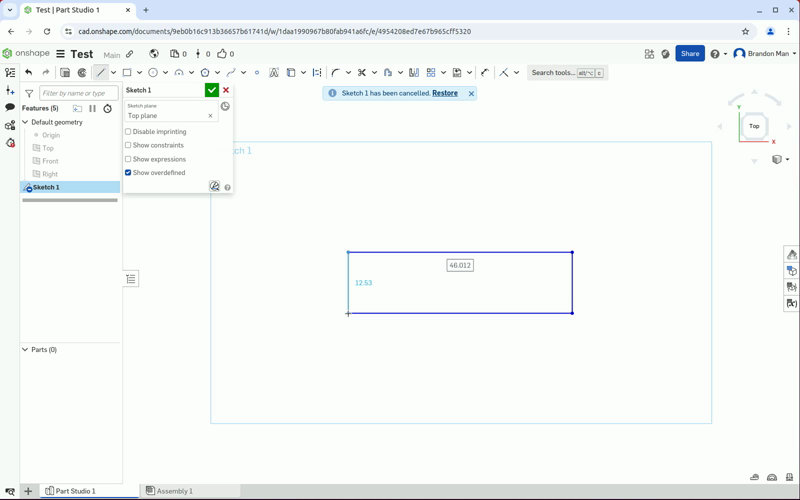
key_up(shift)
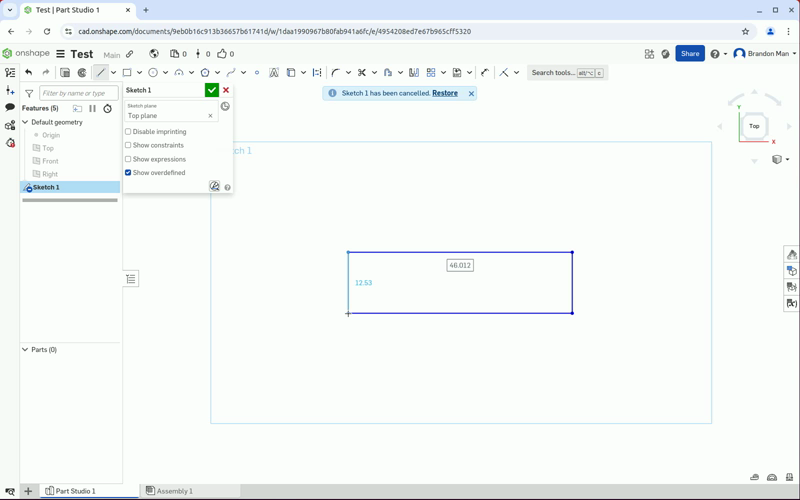
click(348, 313)
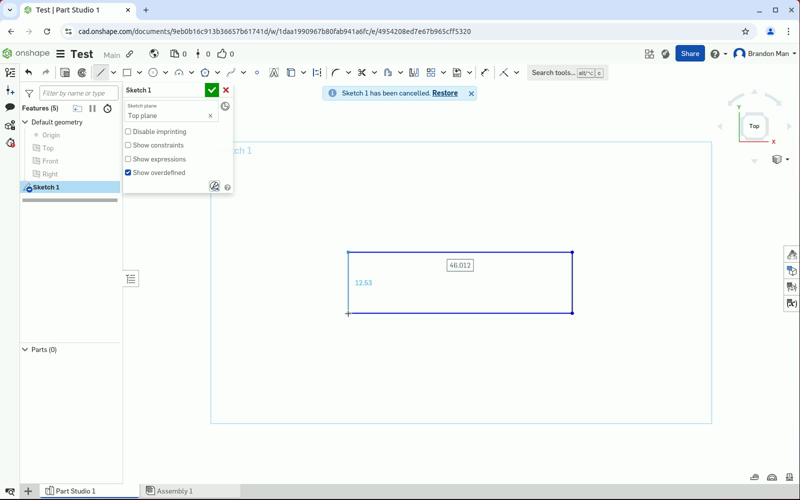
key(esc)
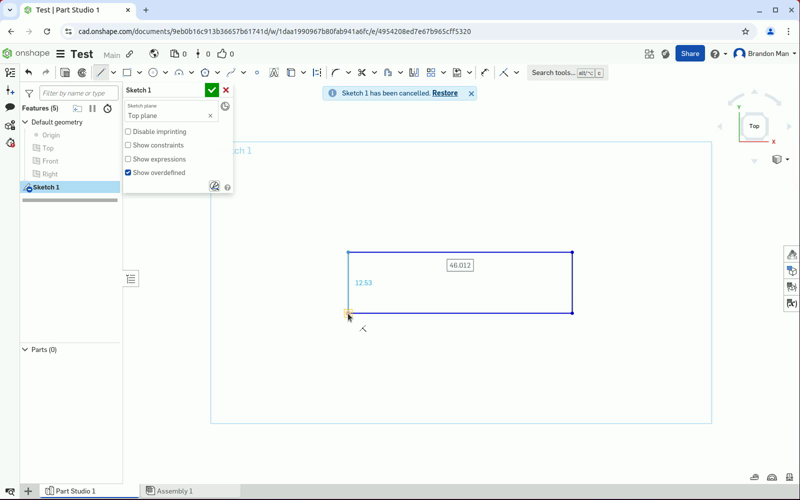
mouse_move(432, 300)
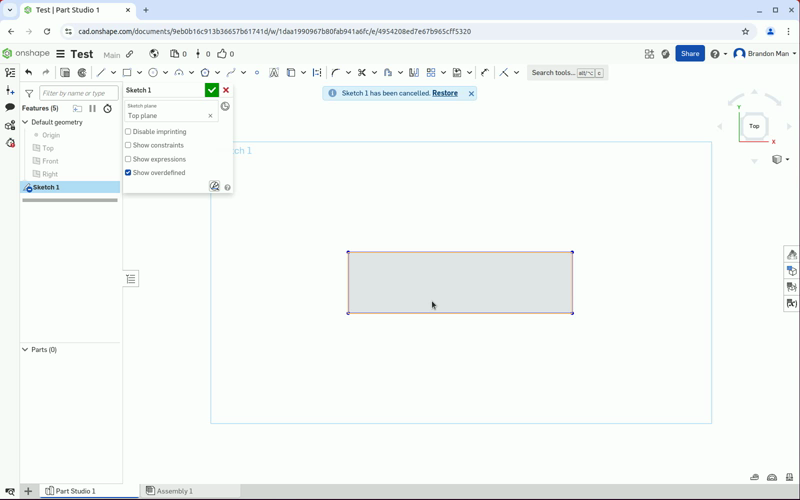
click(432, 300)
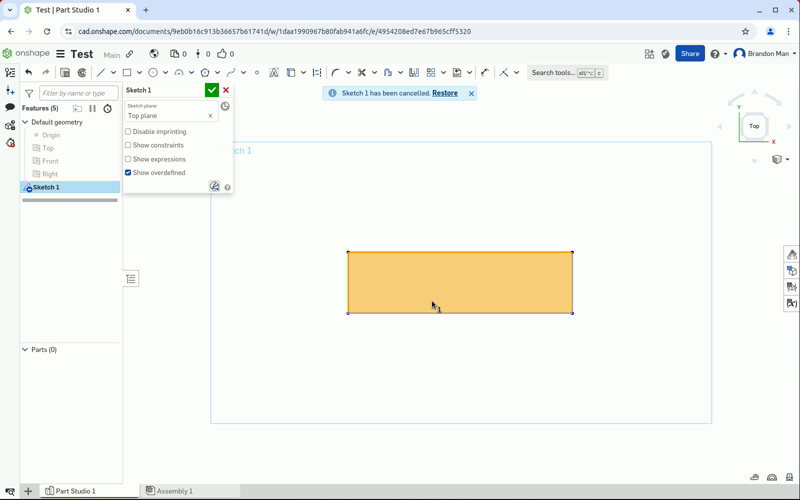
mouse_move(73, 352)
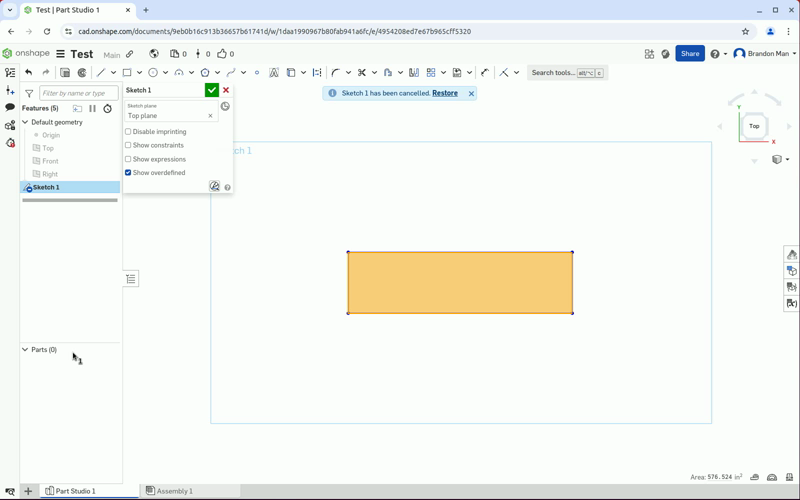
key(shift+y)
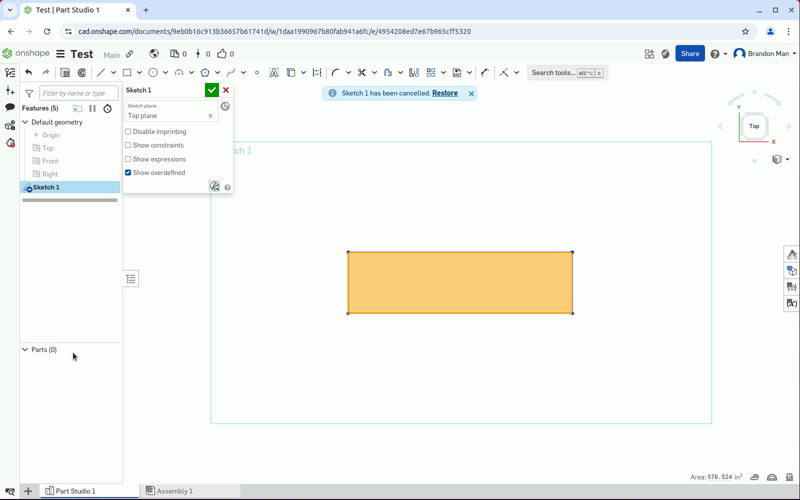
key(shift+e)
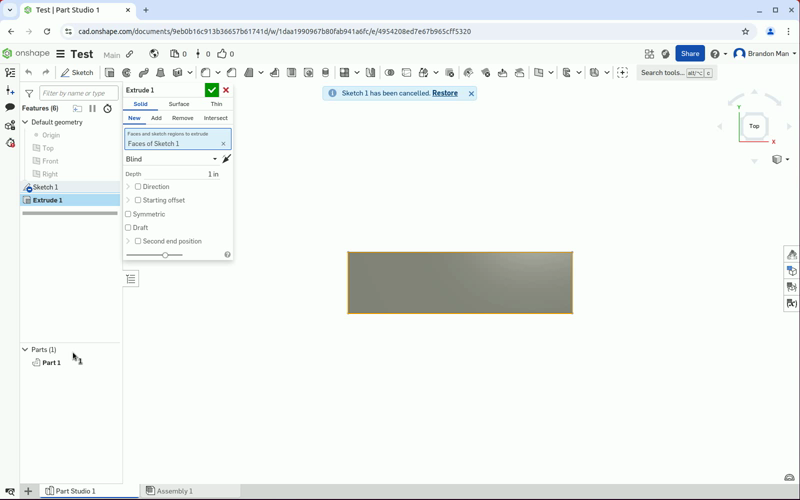
mouse_move(143, 106)
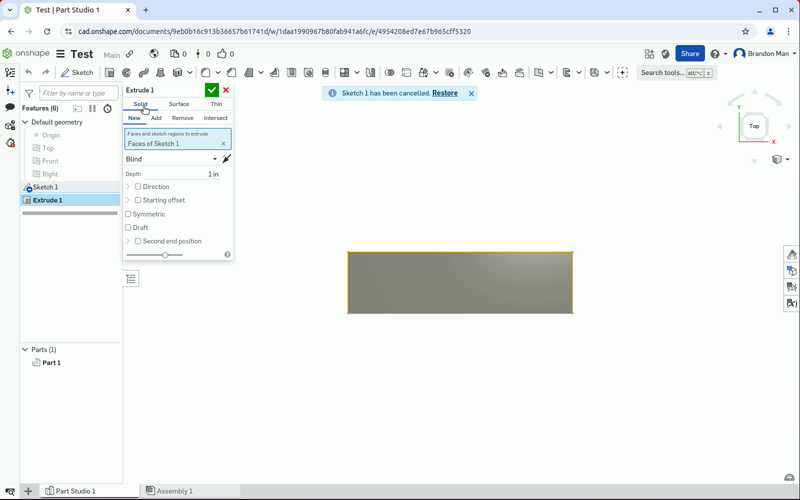
click(143, 106)
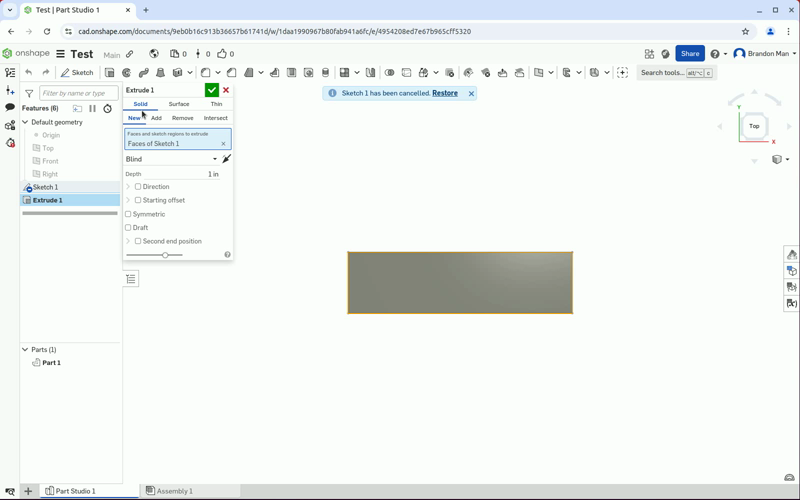
mouse_move(137, 120)
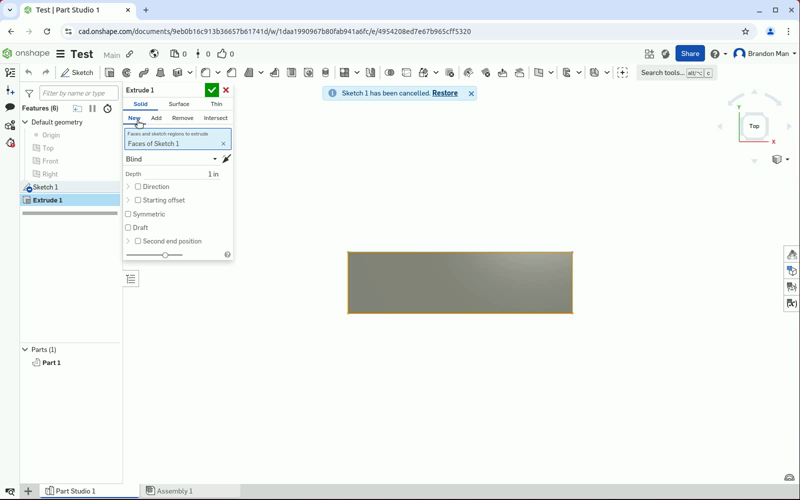
click(137, 120)
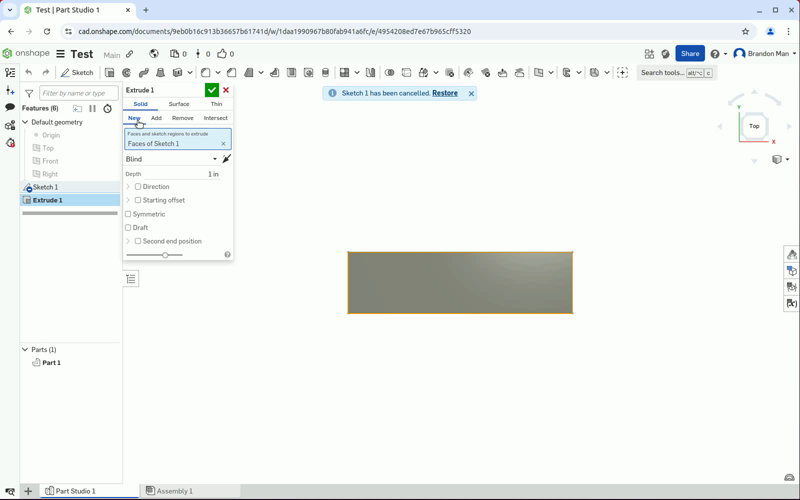
key(tab, 4)
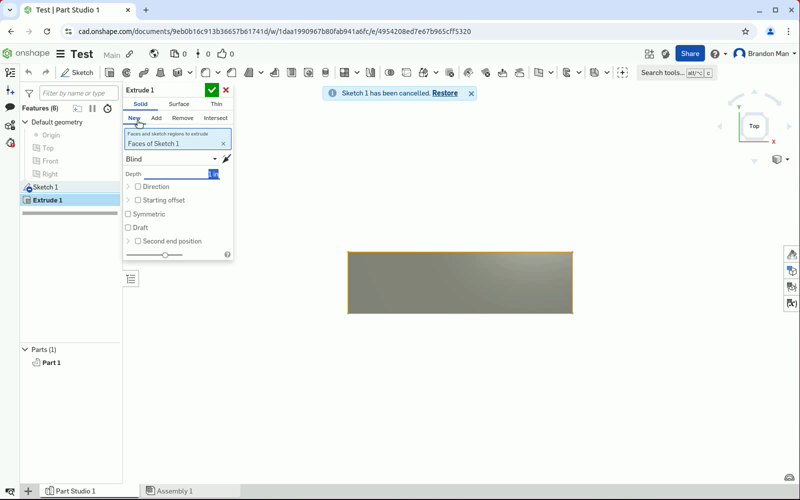
text(6.74)
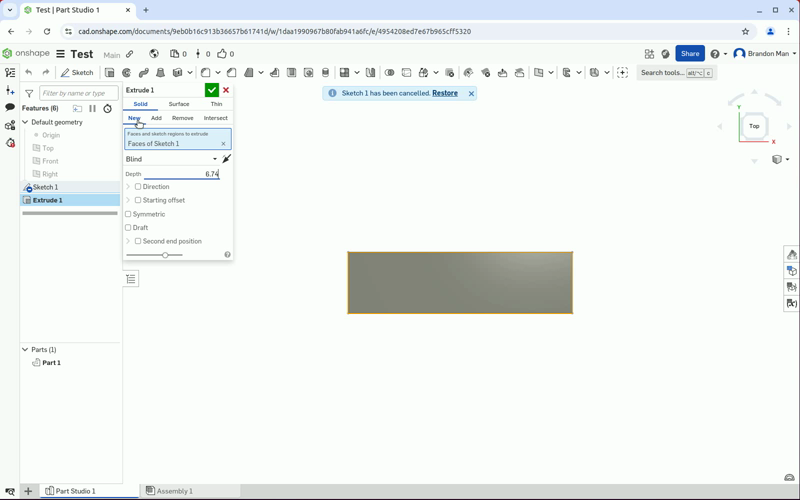
key(enter)
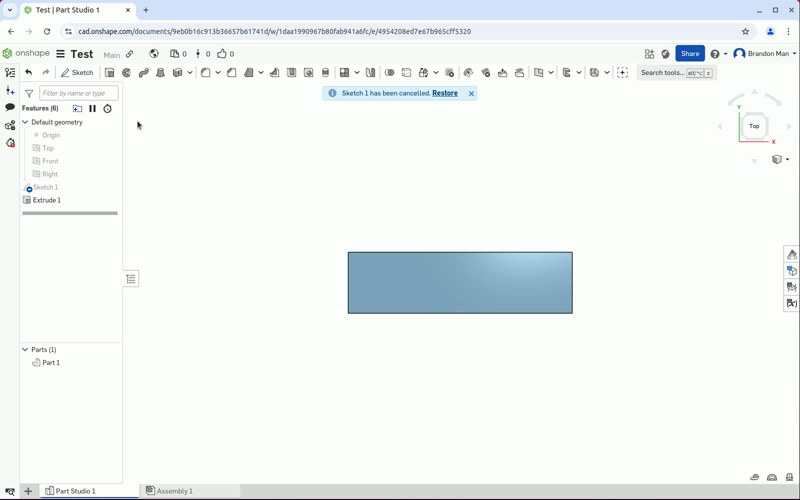
key(shift+h)
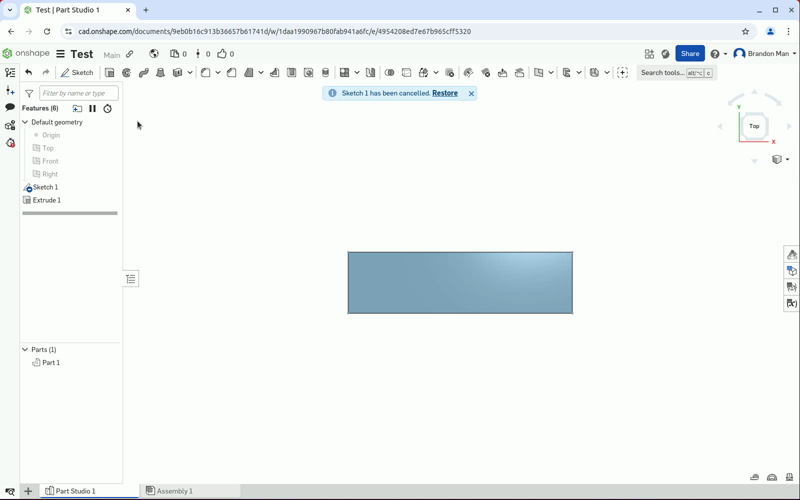
key(shift+h)
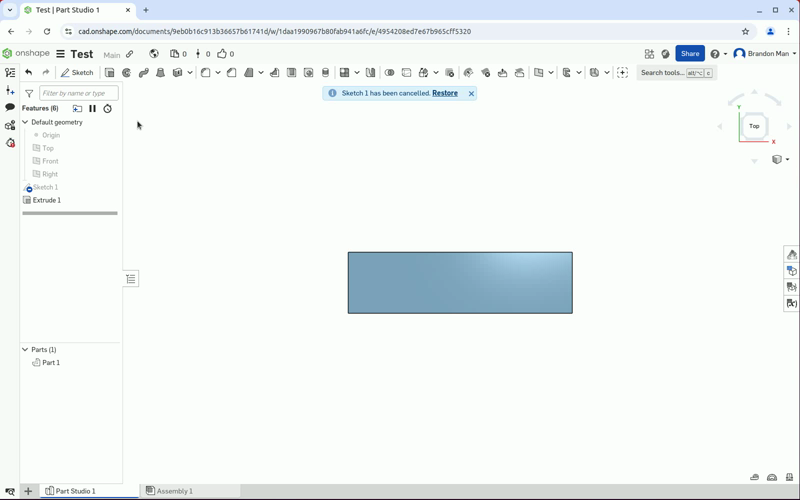
mouse_move(73, 189)
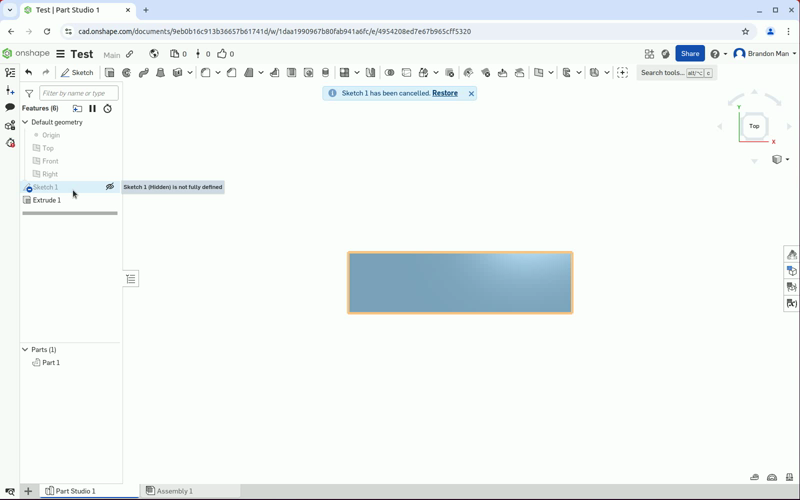
click(73, 189)
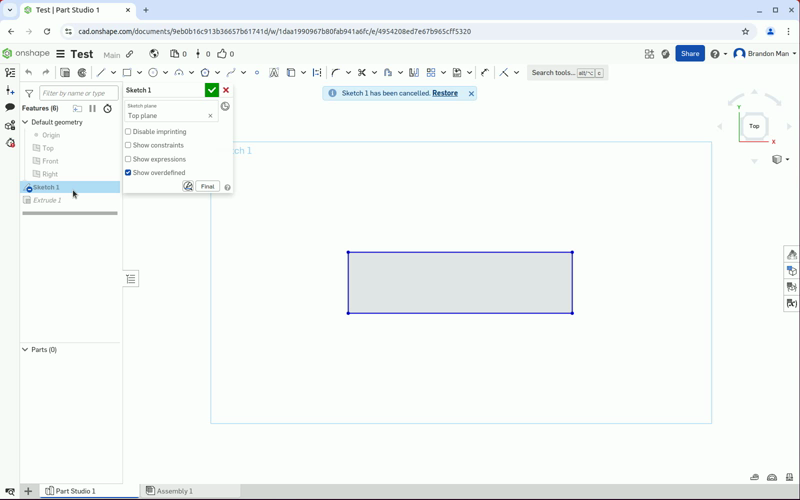
mouse_move(229, 92)
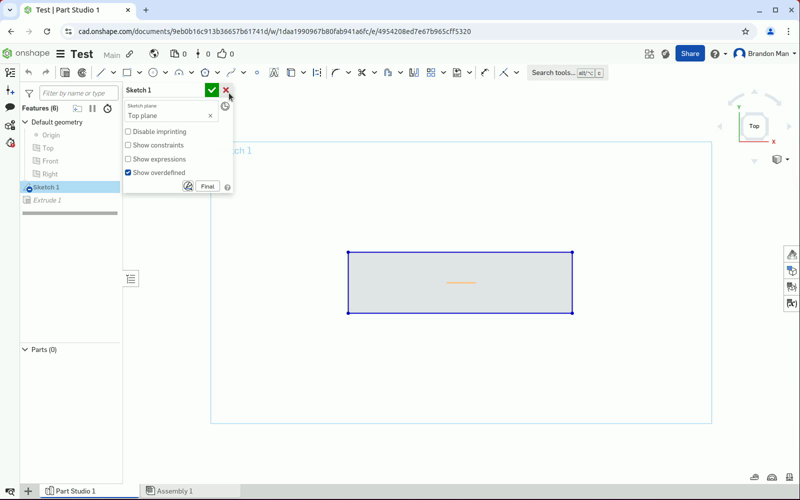
click(229, 92)
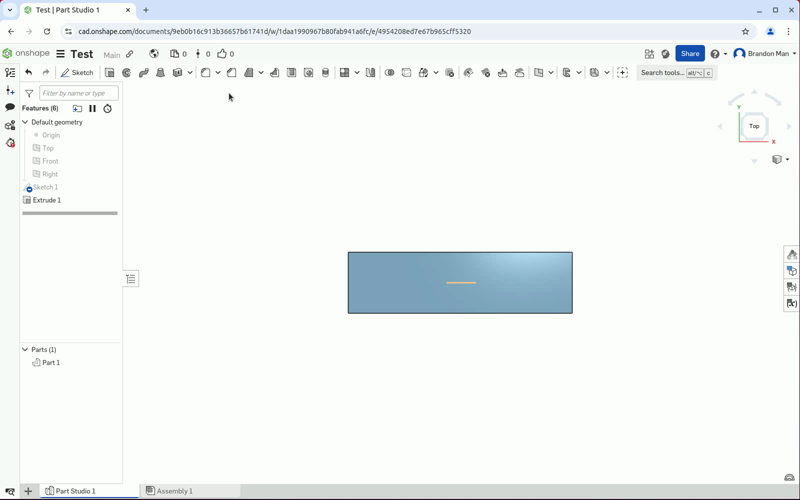
mouse_move(541, 75)
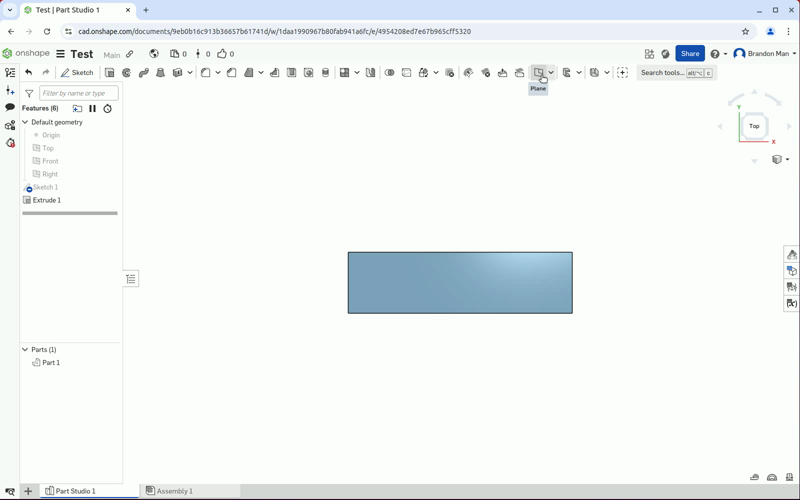
click(541, 75)
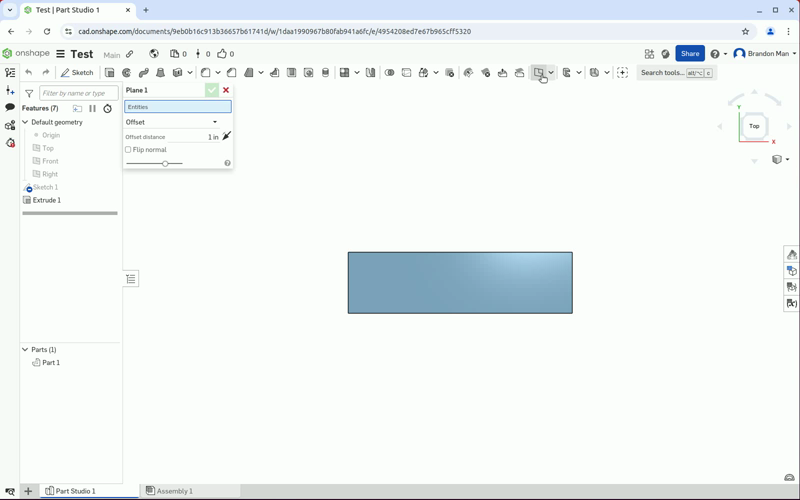
mouse_move(73, 150)
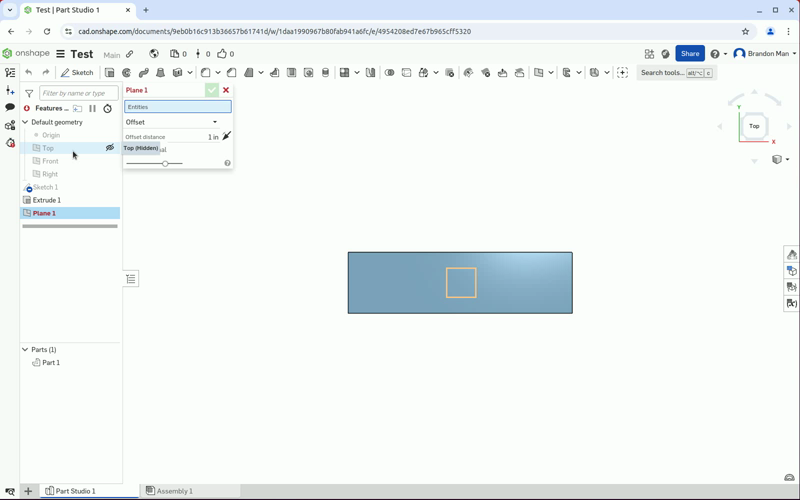
click(73, 150)
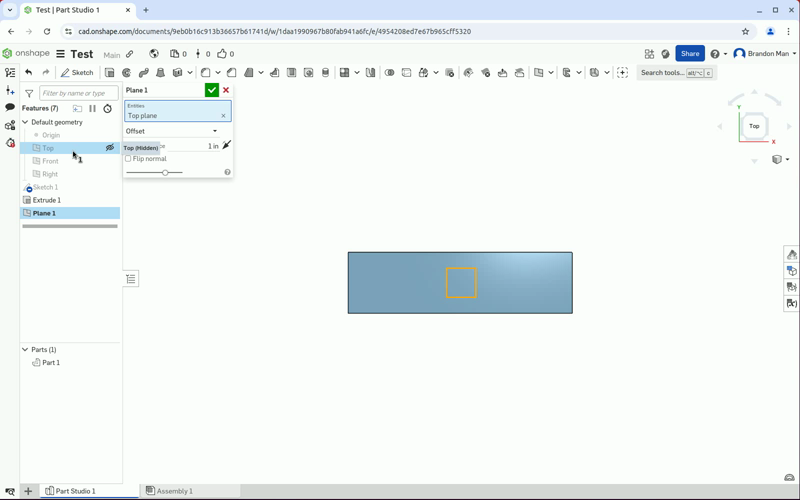
key(tab, 2)
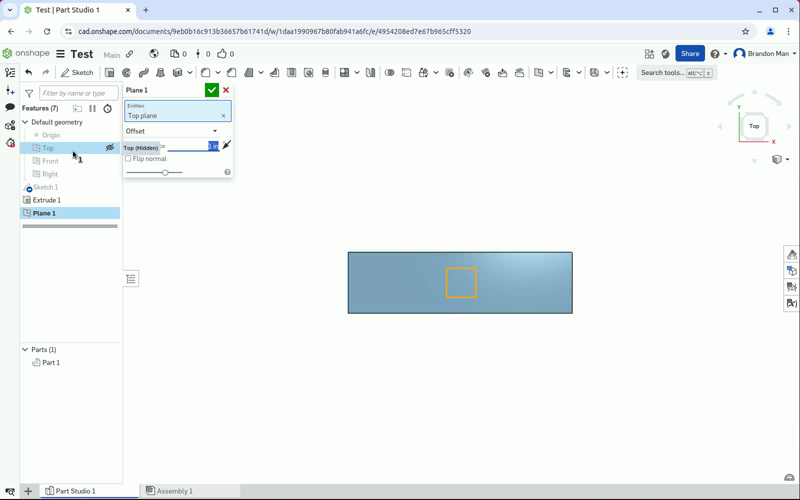
text(6.748)
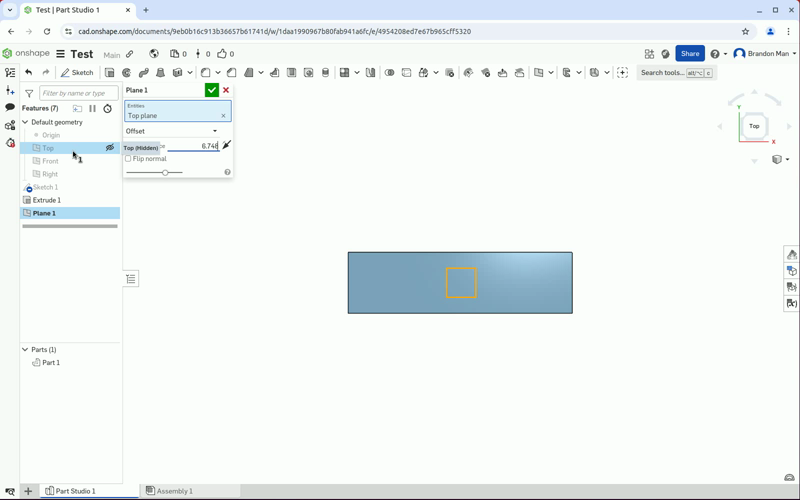
key(enter, 2)
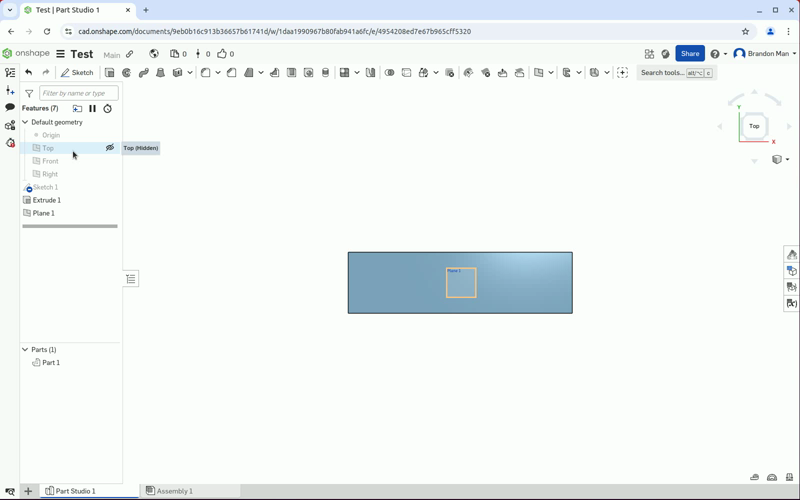
key(shift+s)
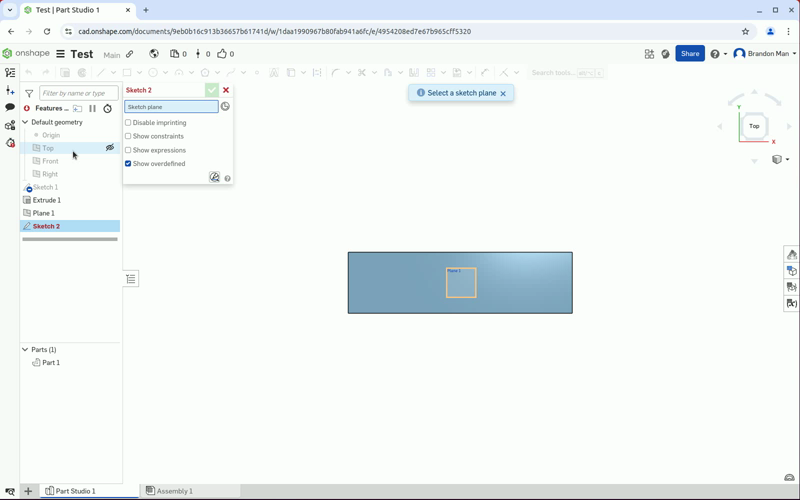
mouse_move(73, 215)
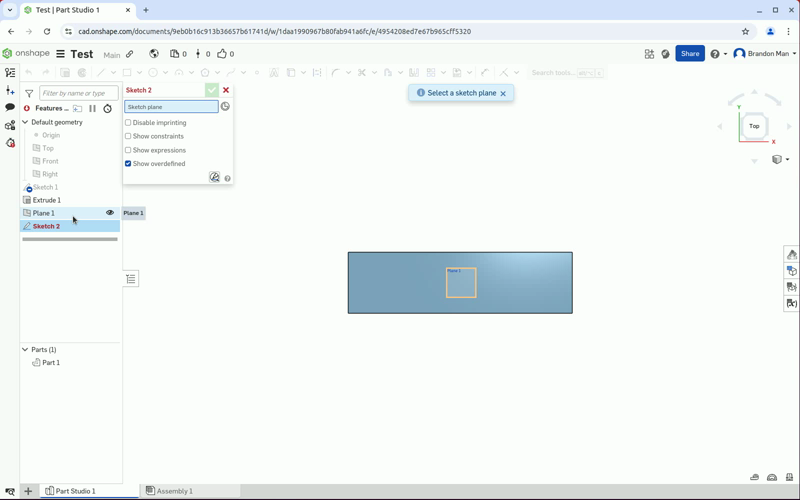
click(73, 215)
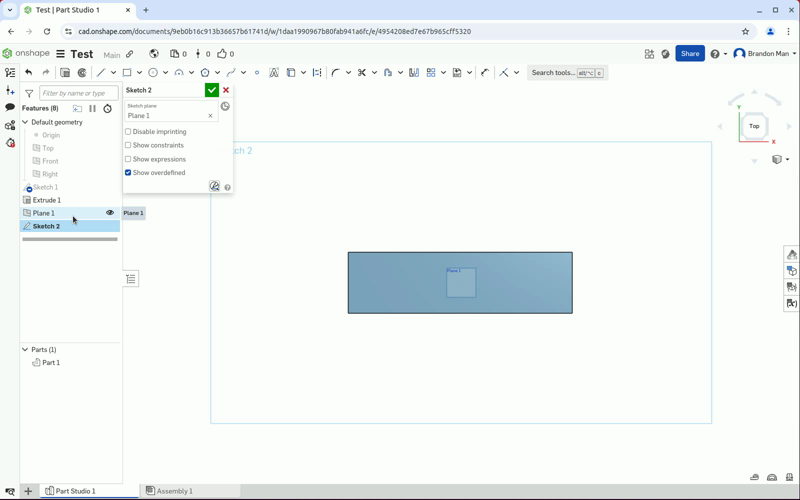
mouse_move(73, 352)
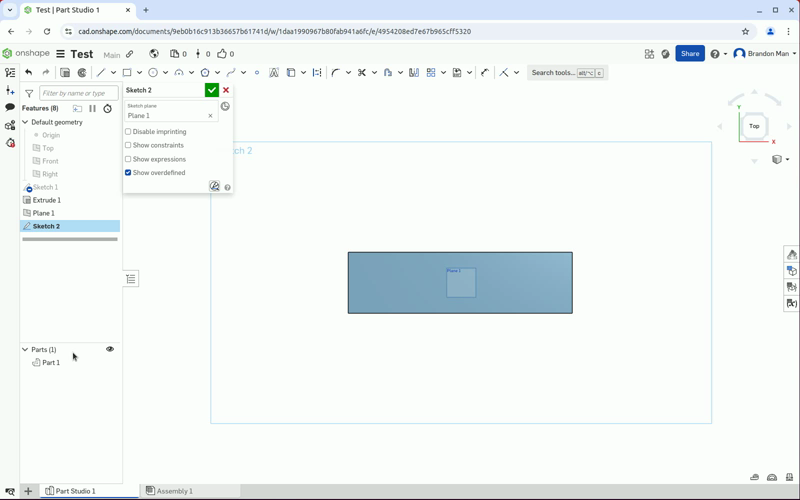
key(y)
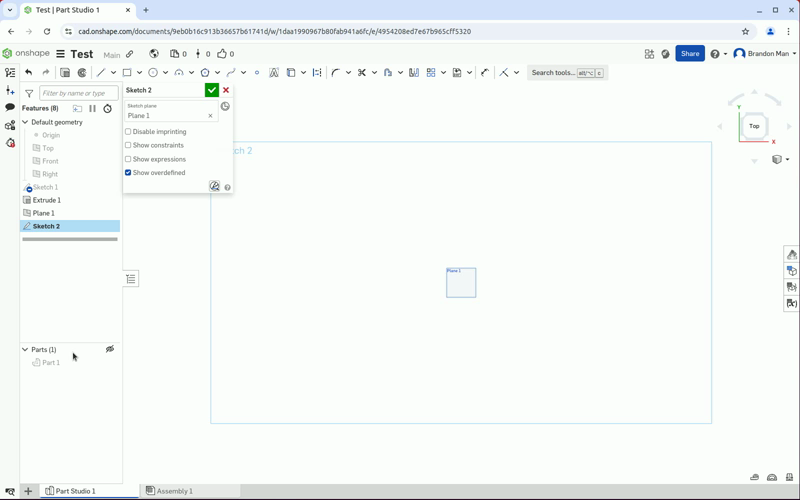
key(l)
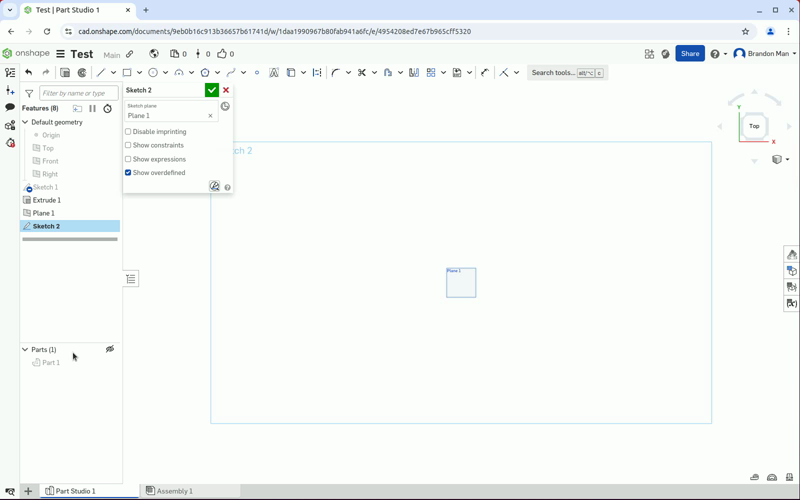
key_down(shift)
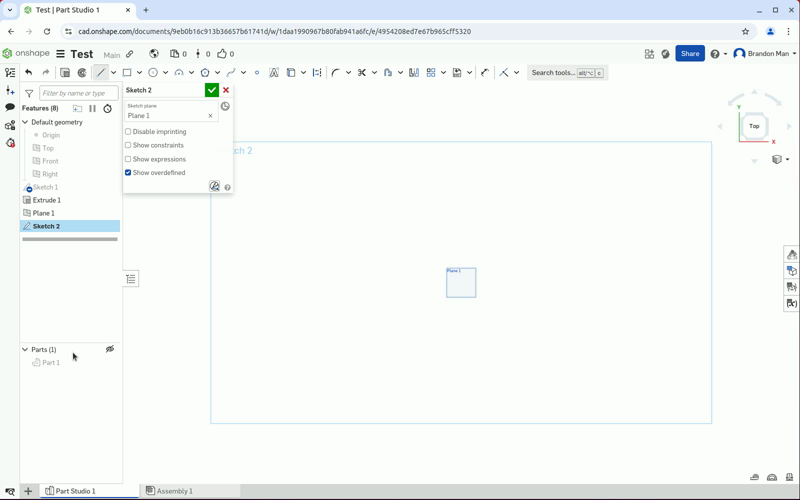
mouse_move(353, 307)
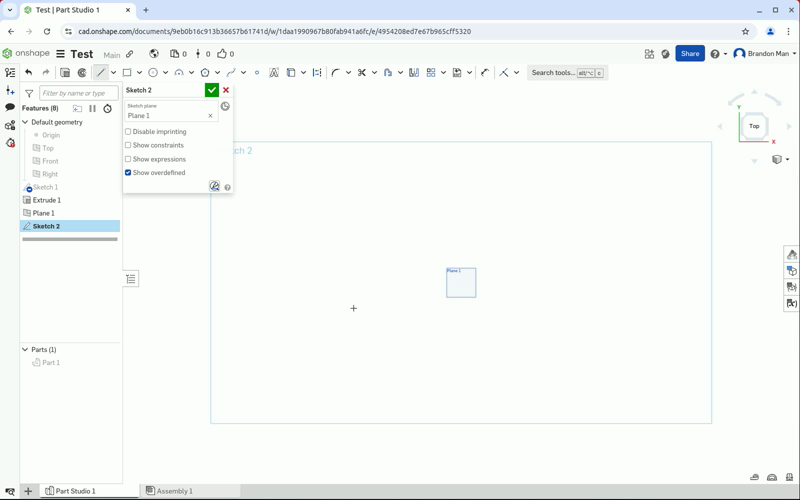
click(353, 307)
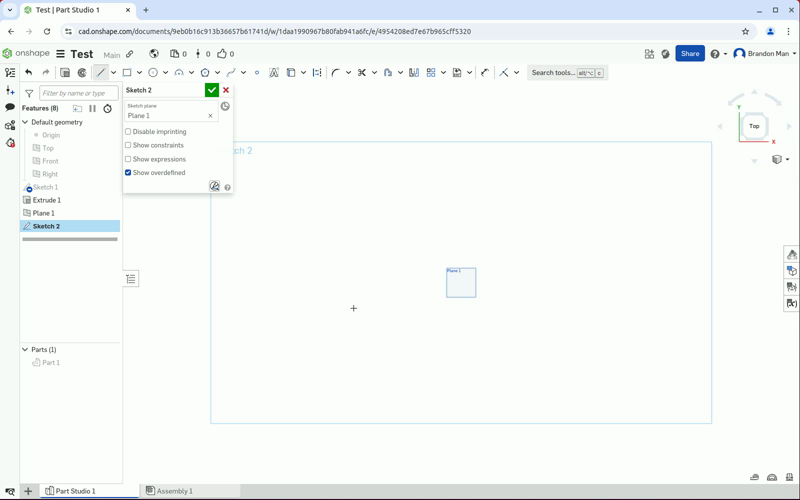
key_up(shift)
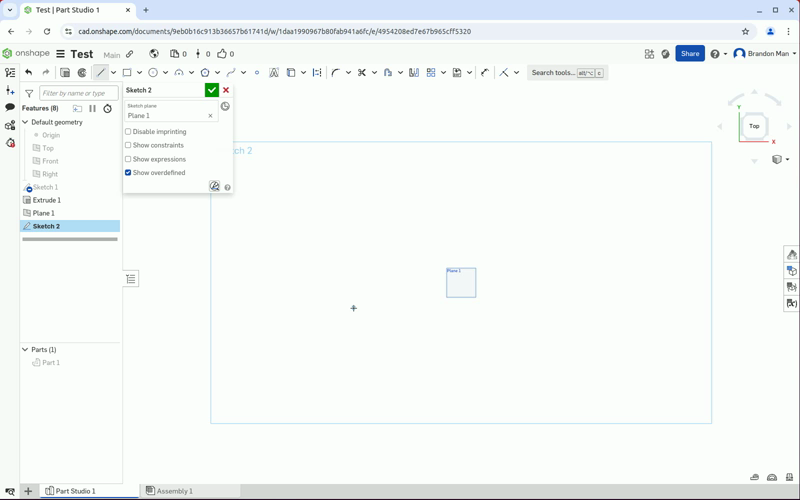
key_down(shift)
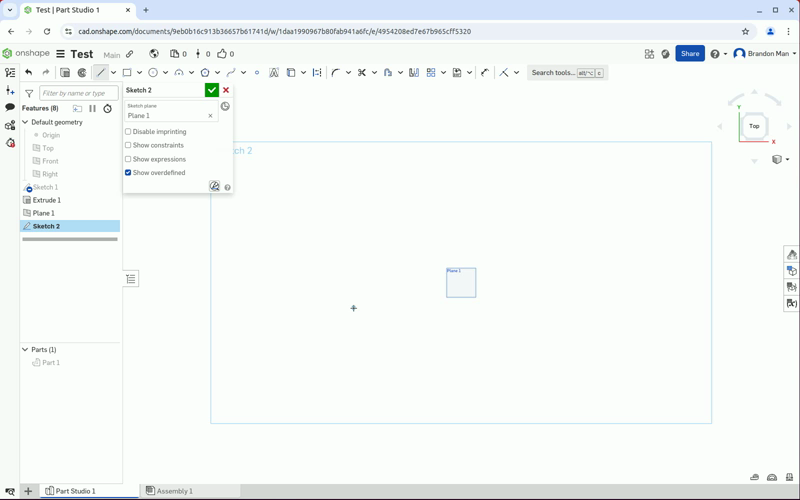
mouse_move(566, 307)
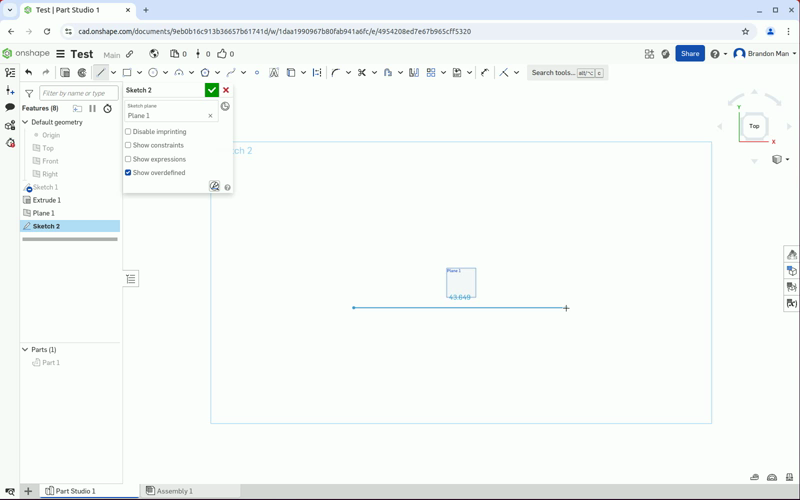
click(566, 307)
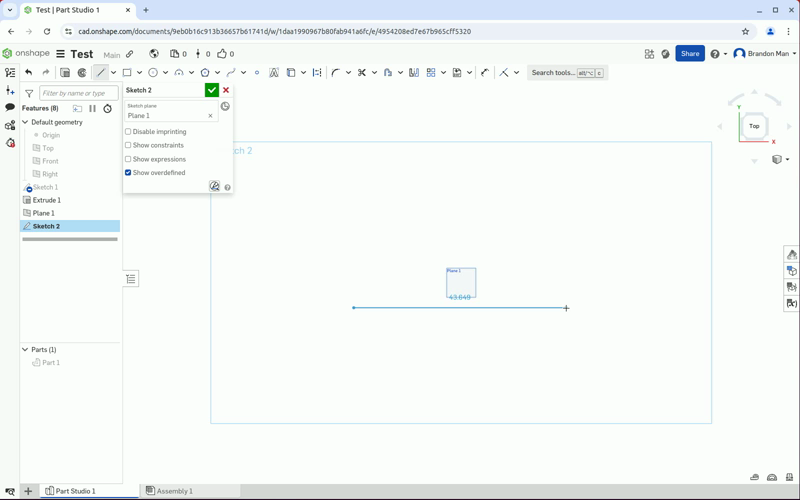
key_up(shift)
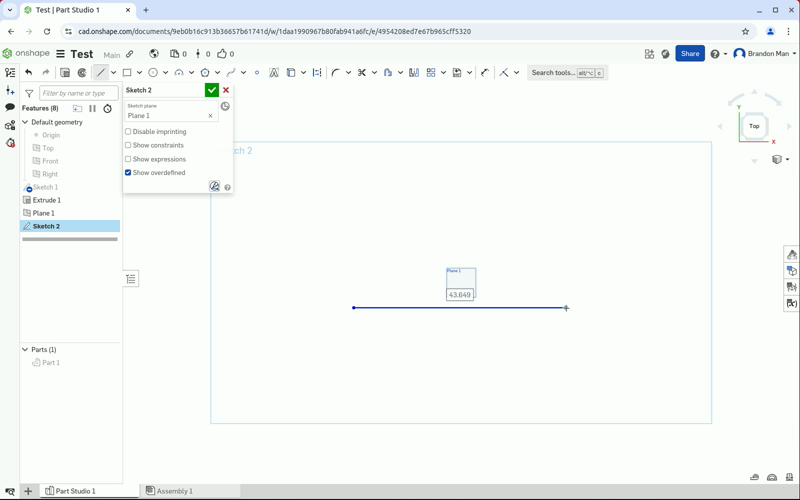
key_down(shift)
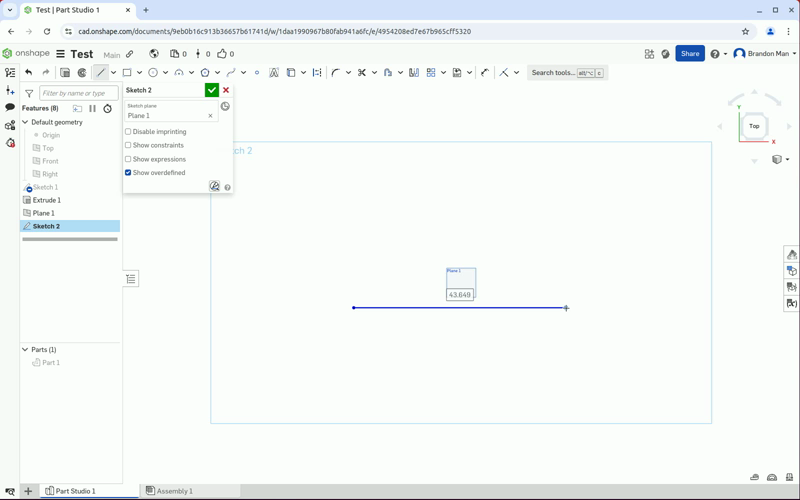
mouse_move(589, 307)
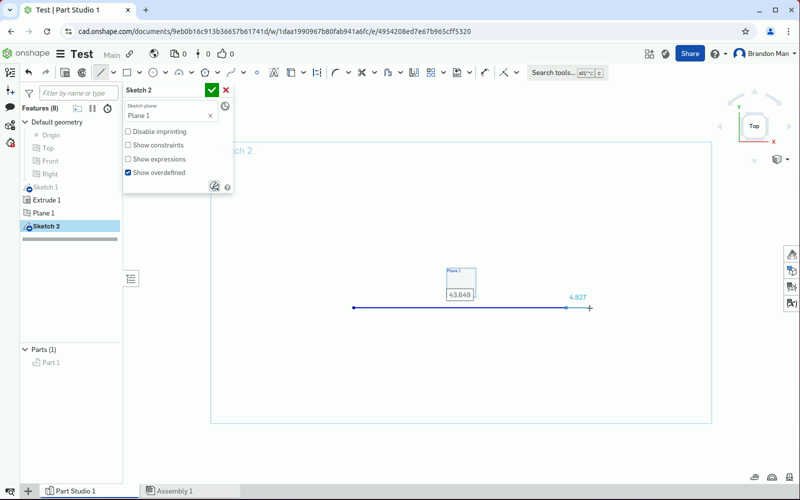
mouse_move(566, 258)
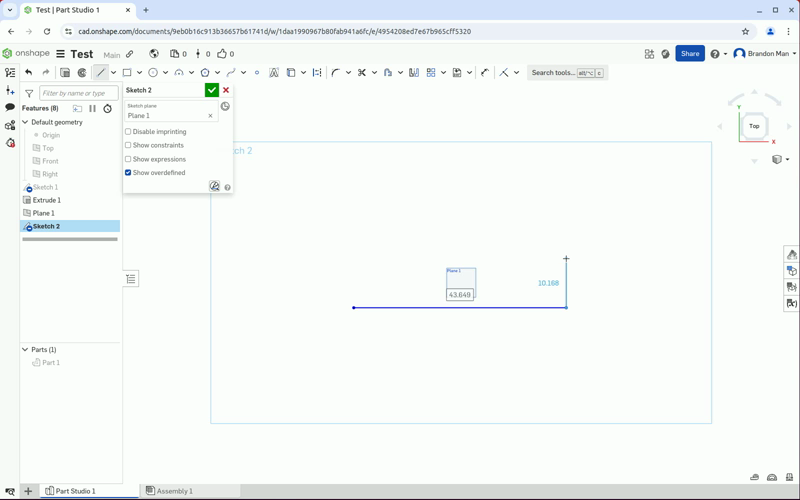
click(566, 258)
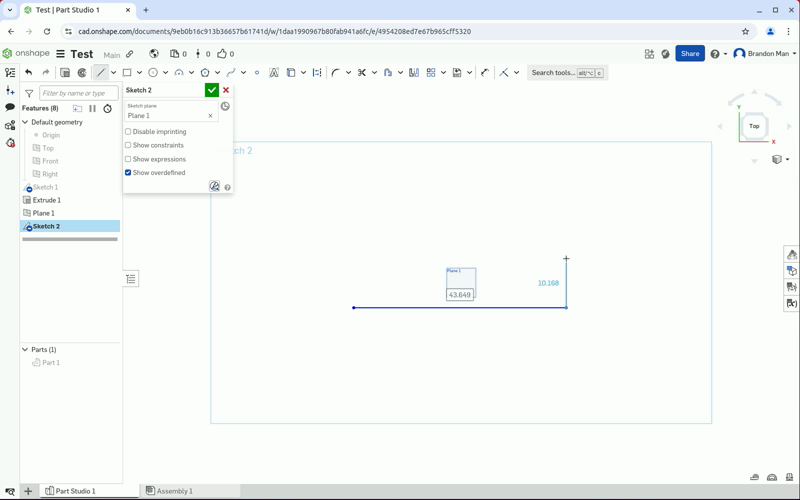
key_up(shift)
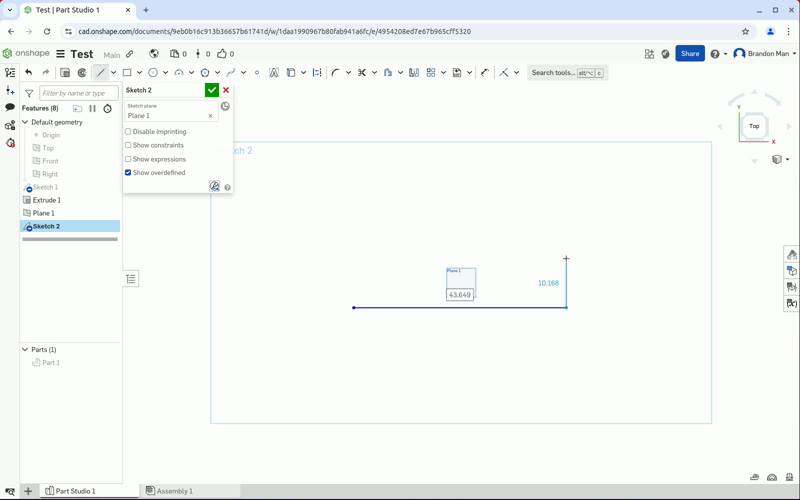
key_down(shift)
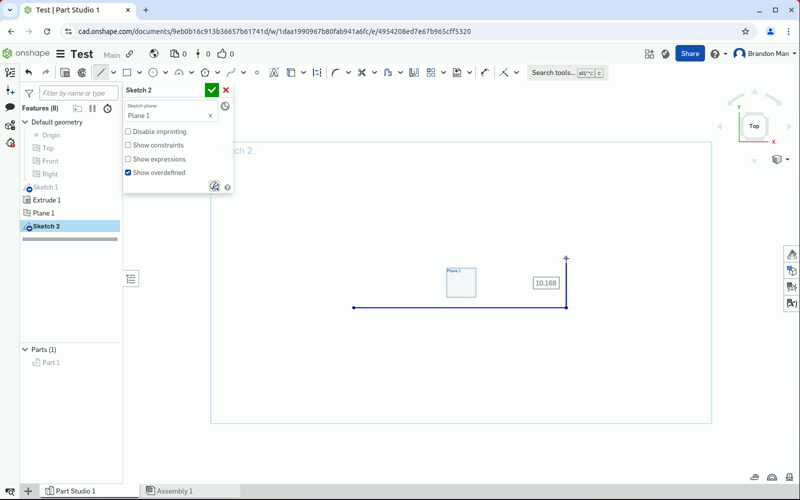
mouse_move(353, 258)
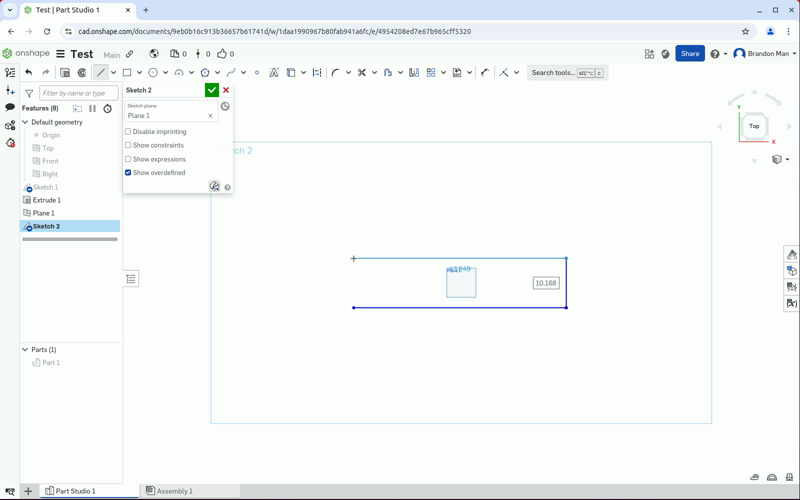
click(353, 258)
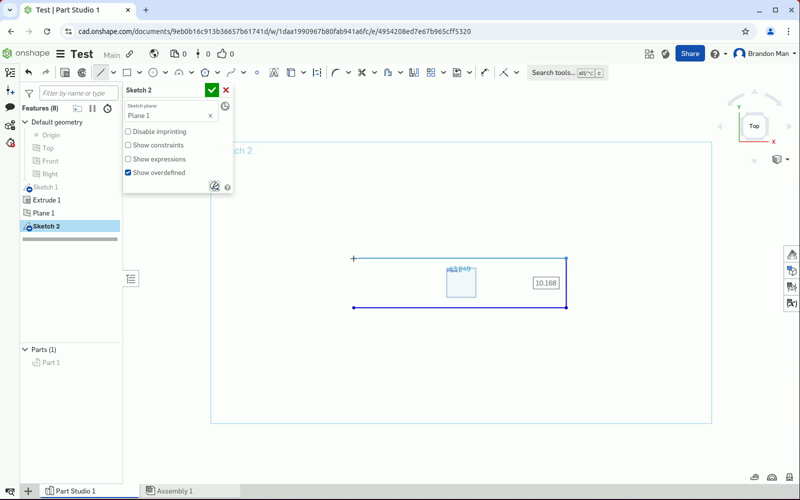
key_up(shift)
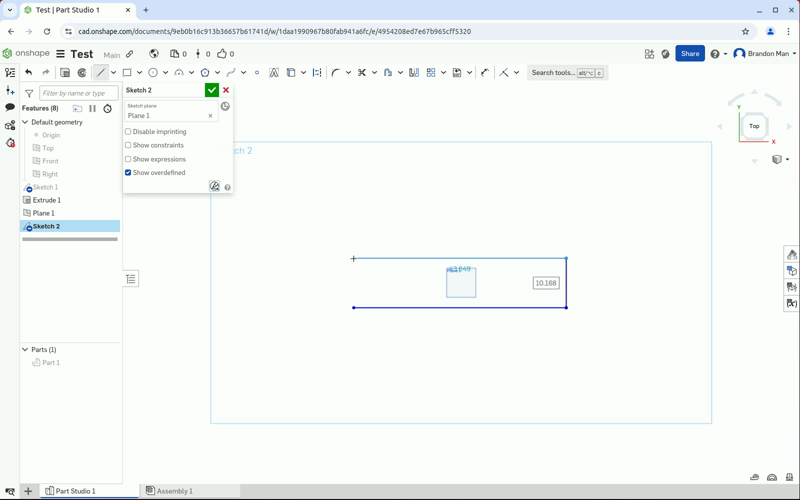
mouse_move(383, 258)
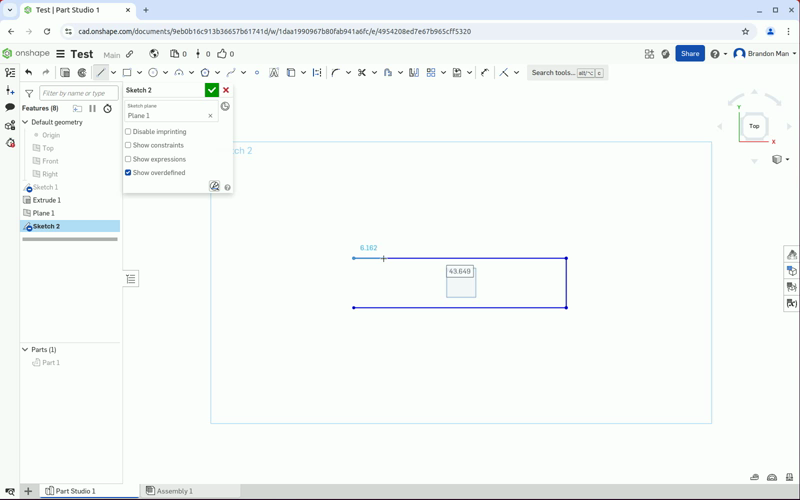
key_down(shift)
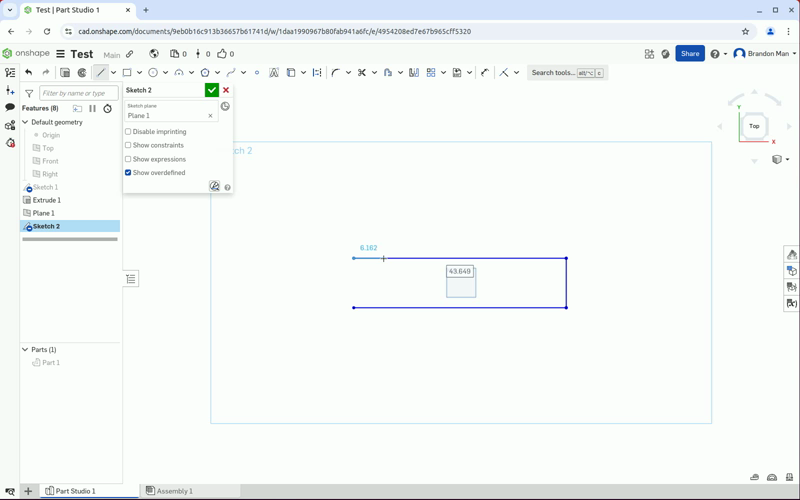
mouse_move(353, 307)
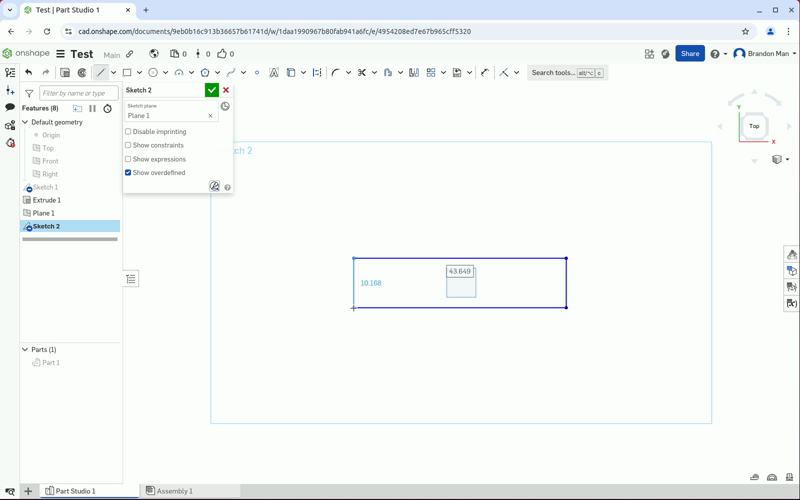
key_up(shift)
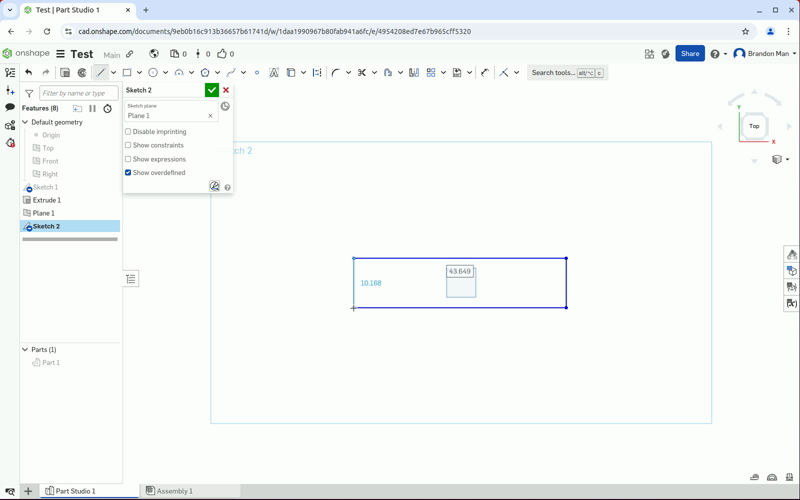
click(353, 307)
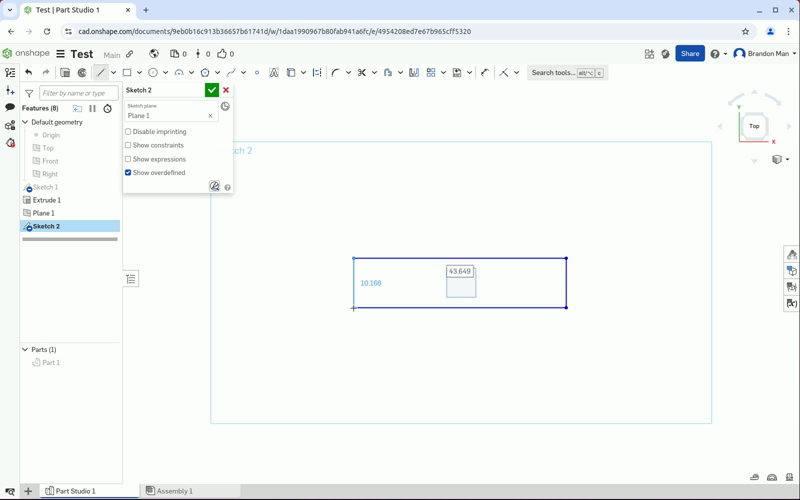
key(esc)
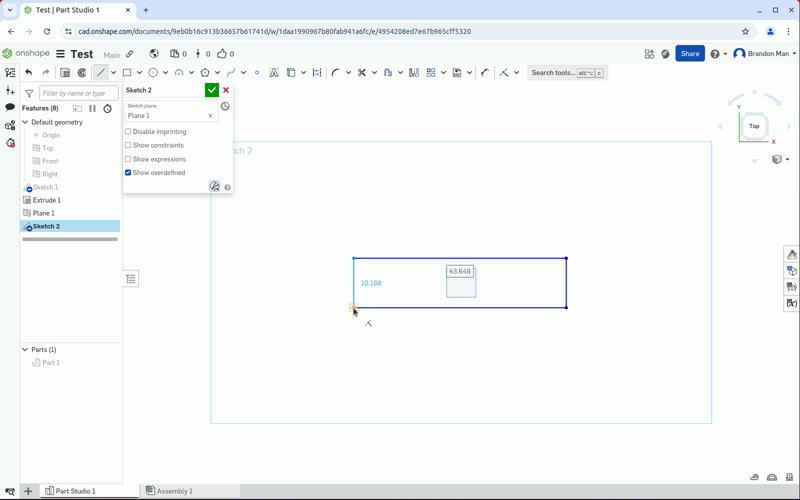
mouse_move(552, 295)
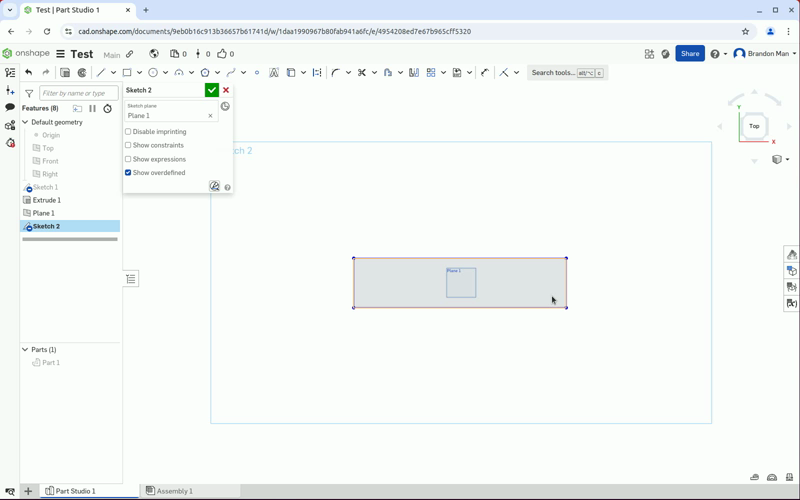
click(552, 295)
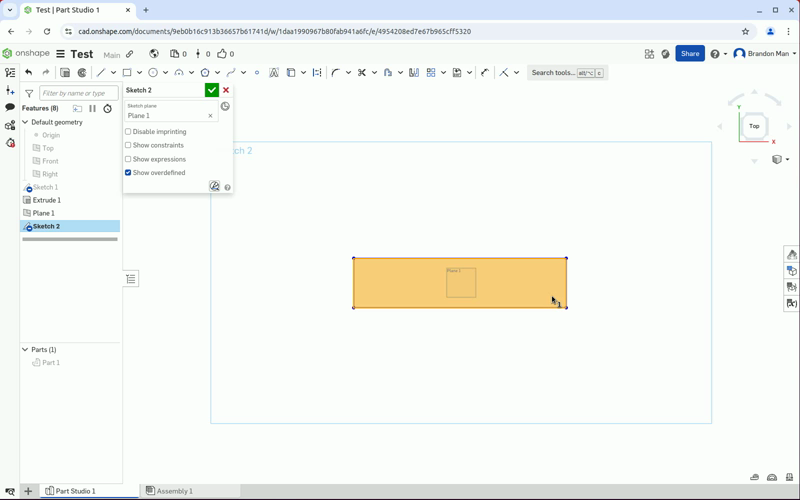
mouse_move(73, 352)
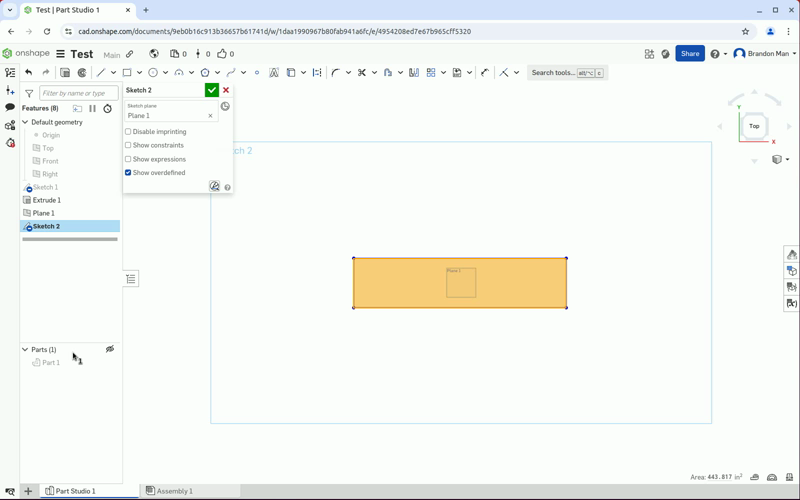
key(shift+y)
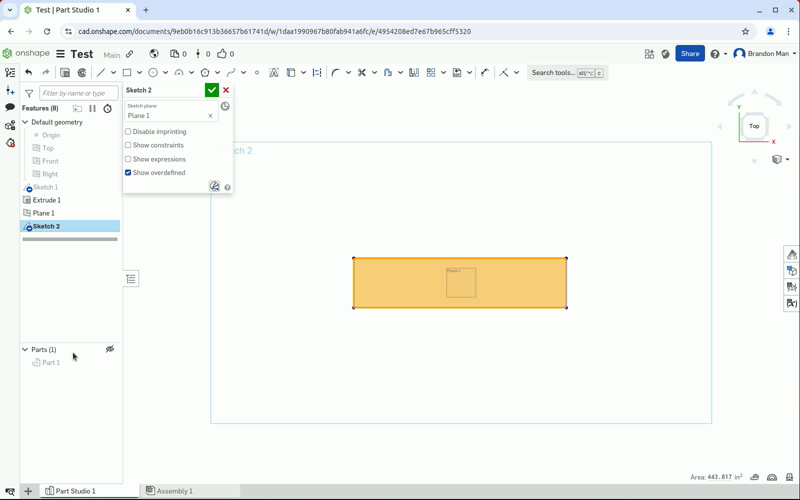
key(shift+e)
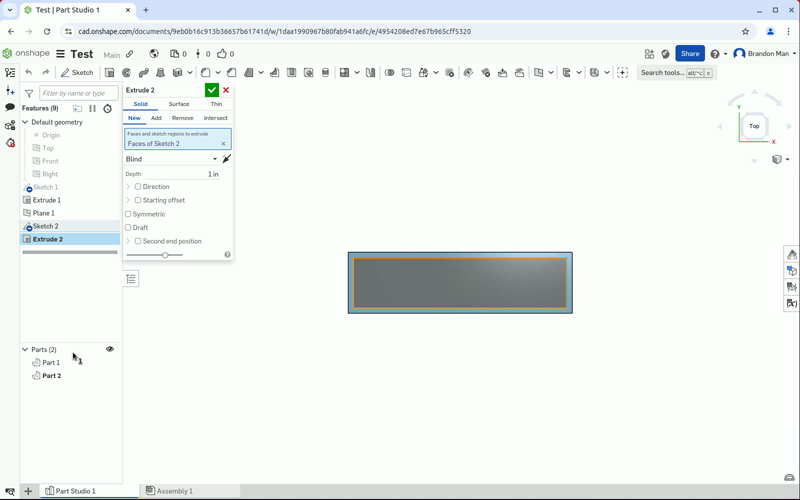
mouse_move(143, 106)
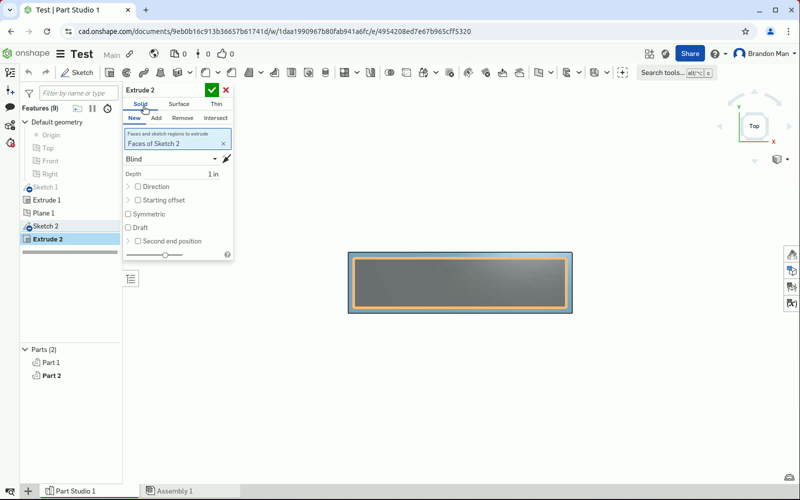
click(143, 106)
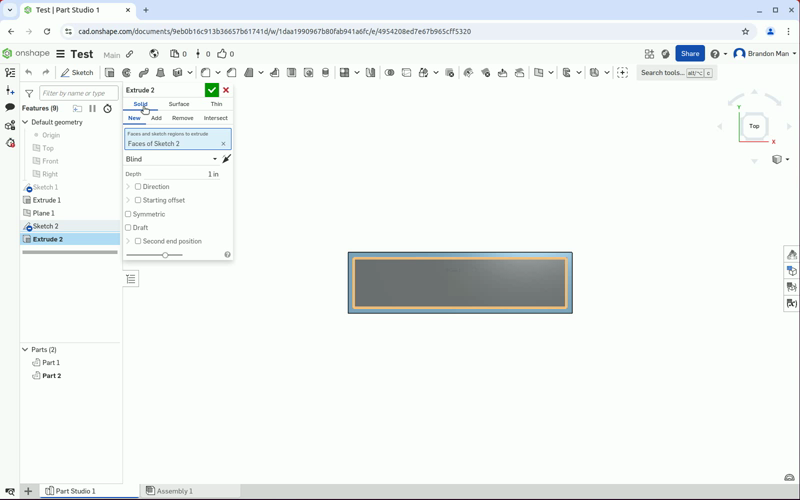
mouse_move(186, 120)
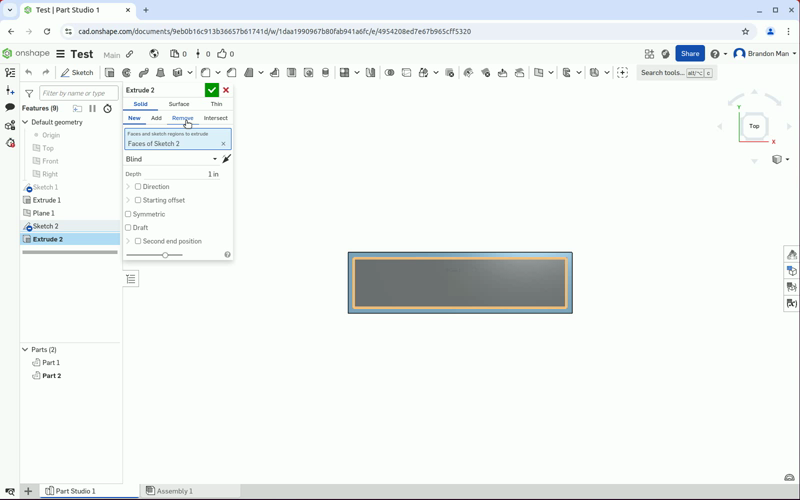
click(186, 120)
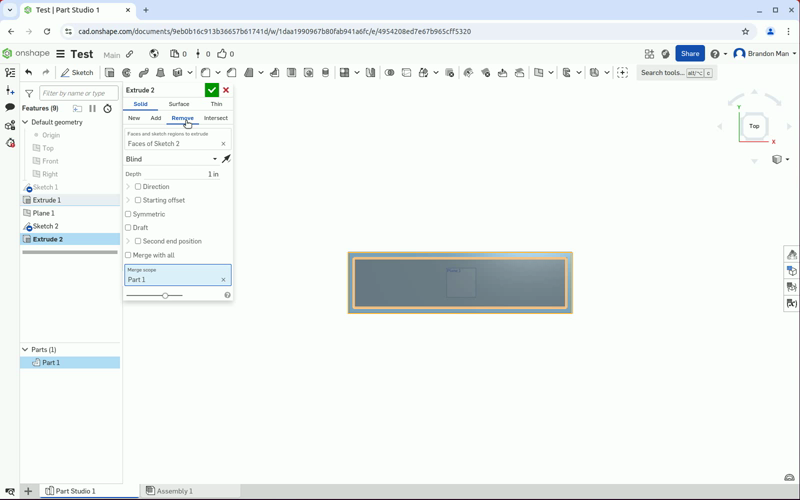
key(tab, 4)
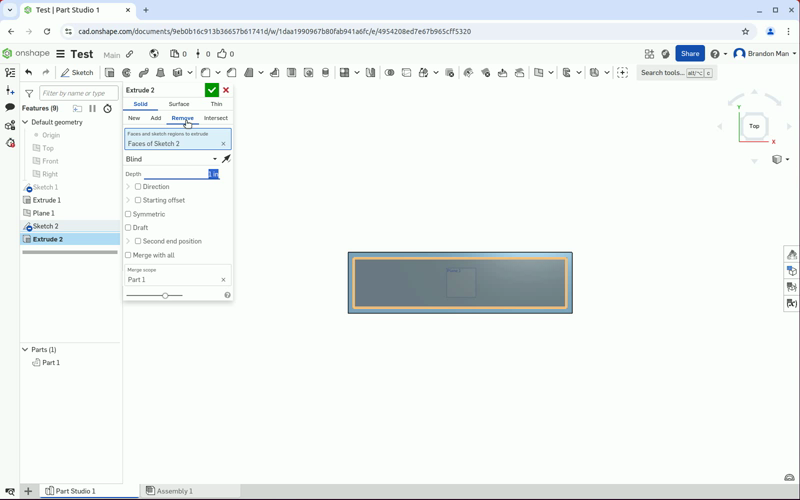
text(3.851)
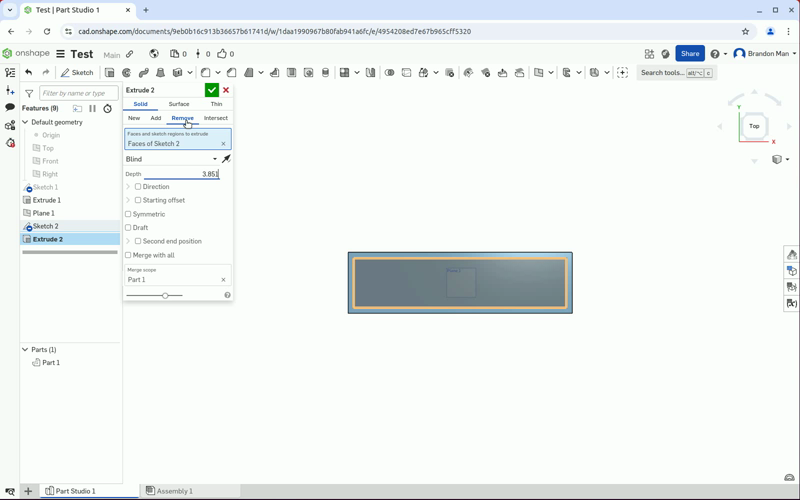
key(tab, 6)
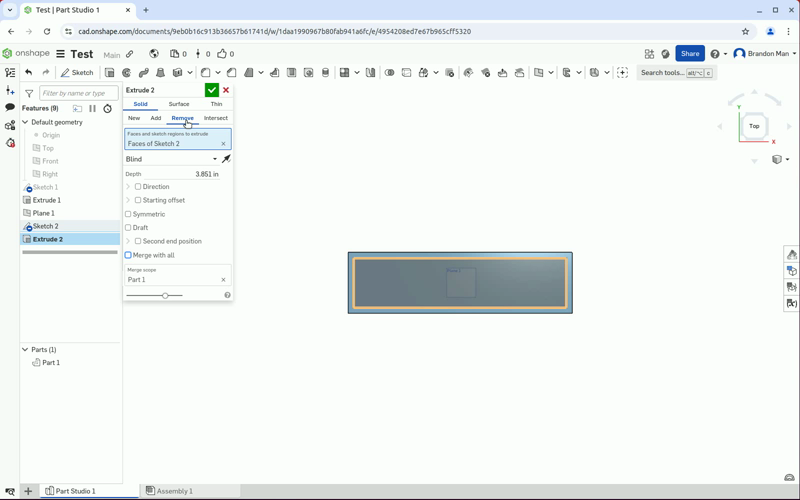
key(space)
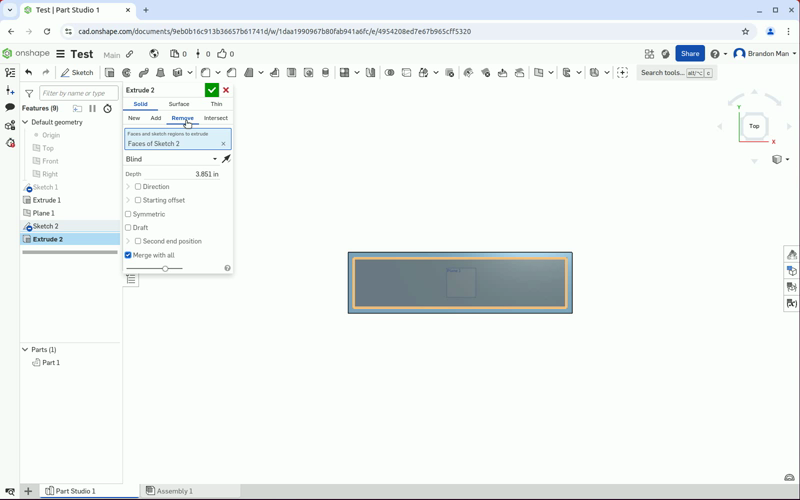
key(enter)
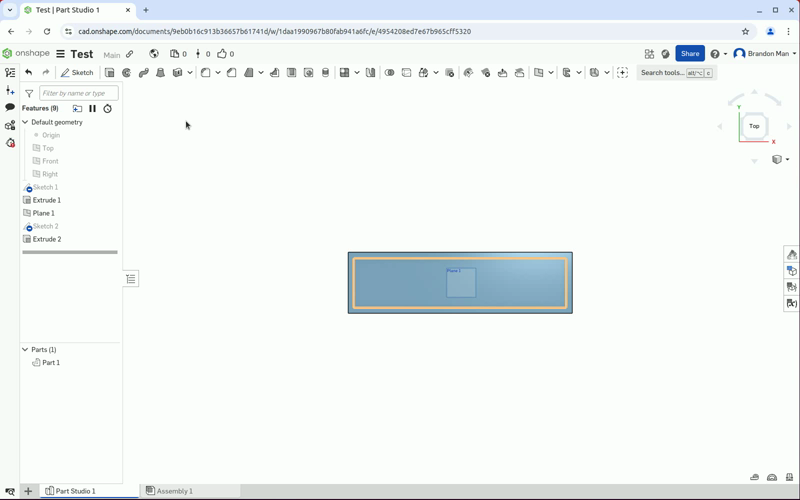
key(shift+h)
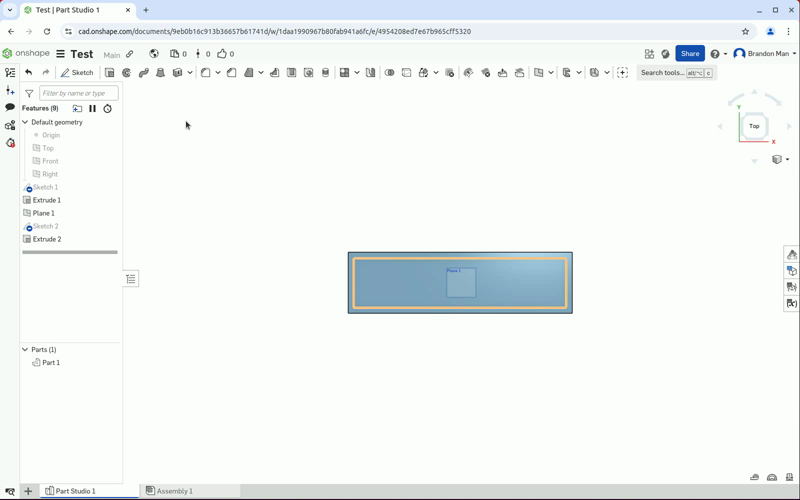
key(shift+h)
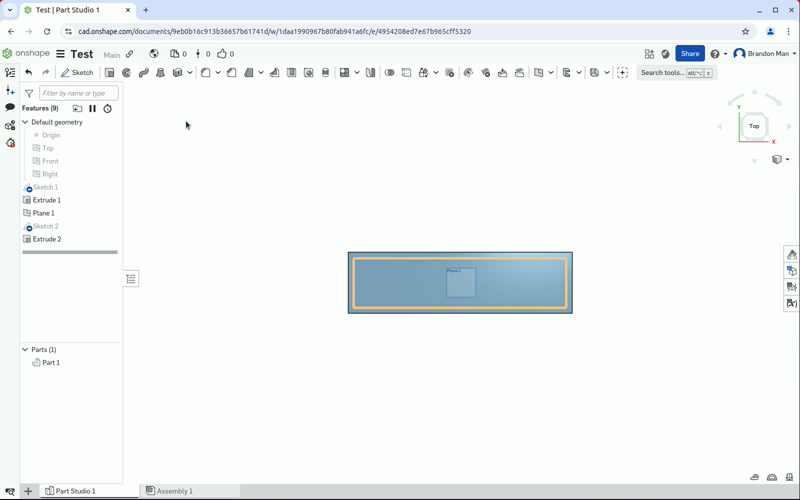
key(shift+7)
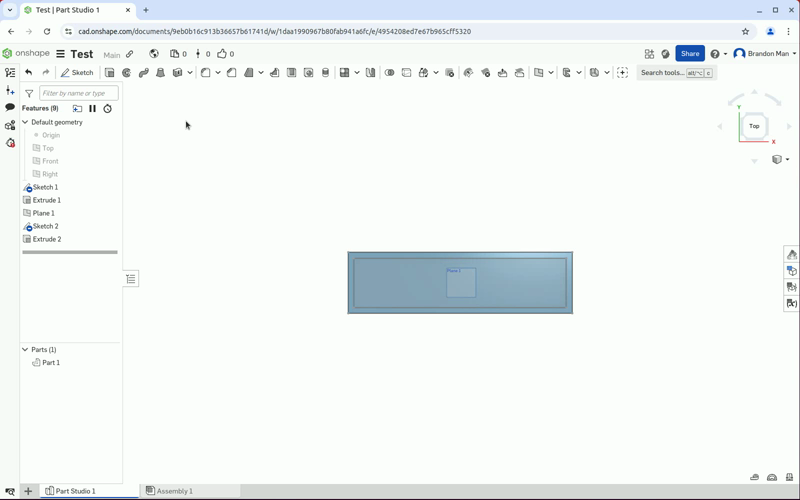
key(up, 3)
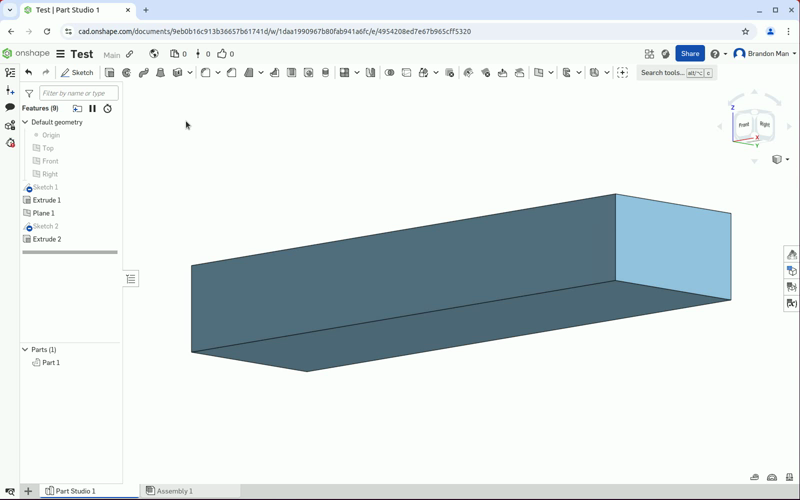
key(left, 3)
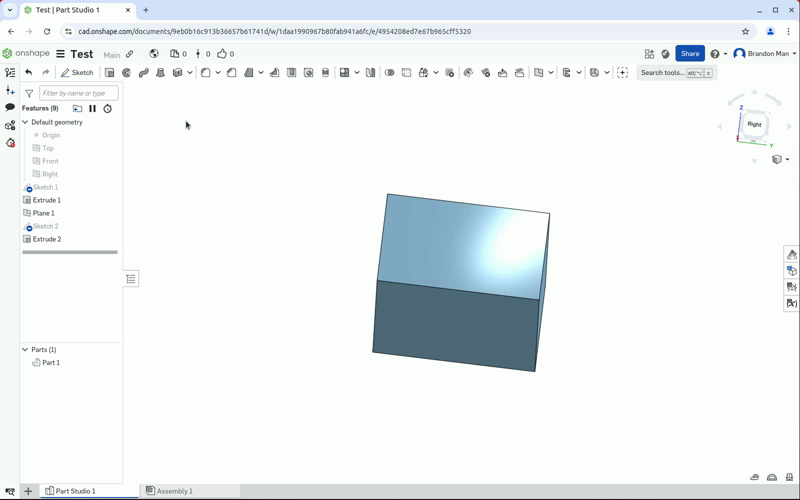
key(right, 3)
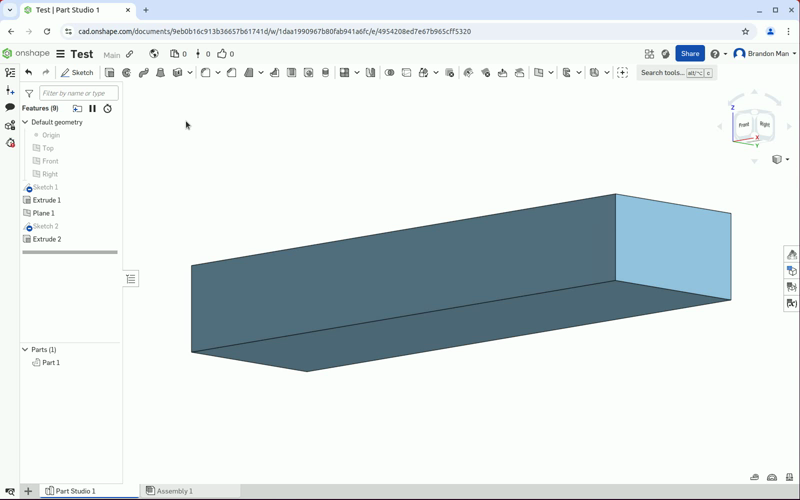
key(down, 3)
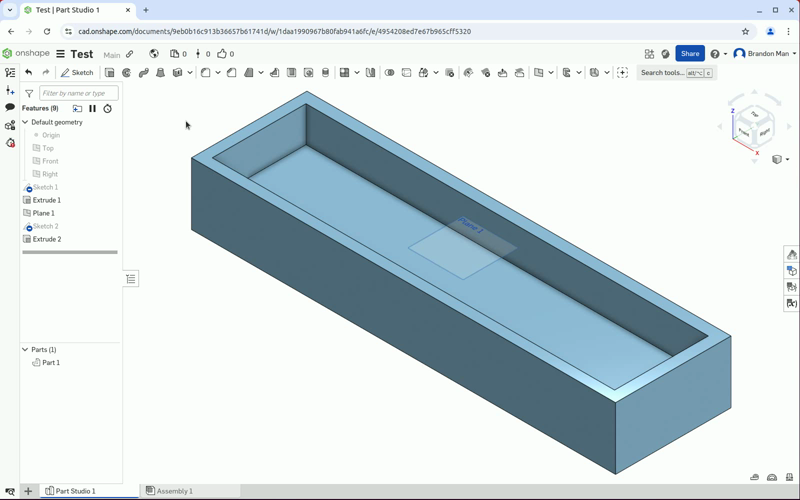
mouse_move(73, 189)
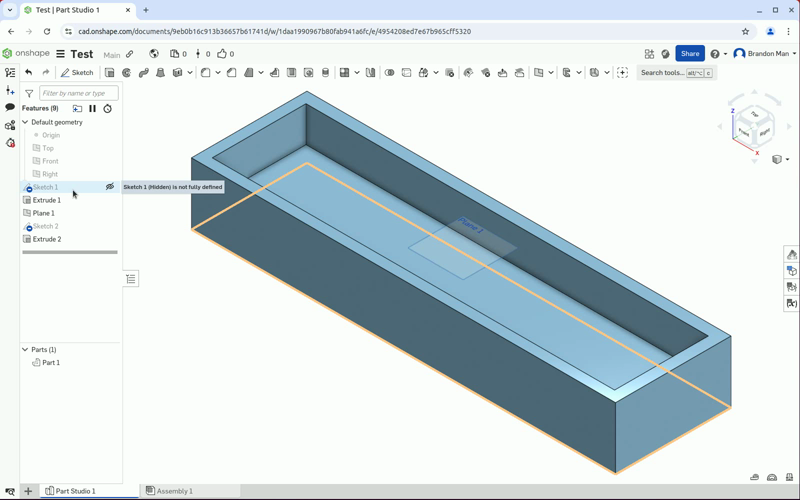
click(73, 189)